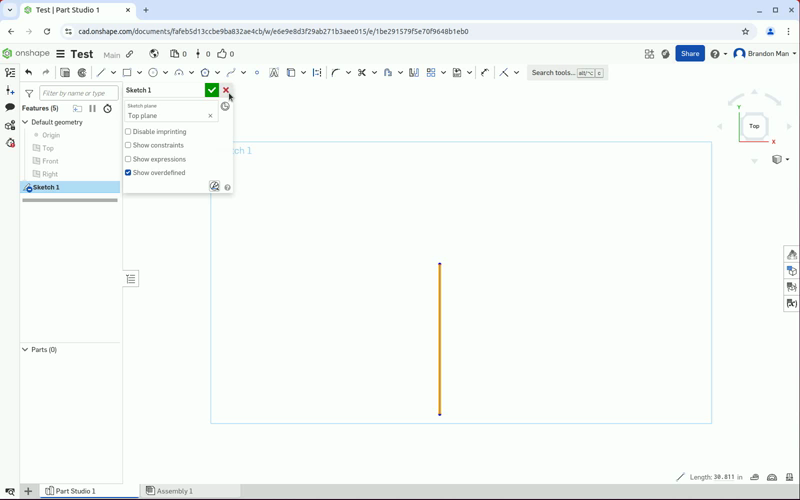
key(shift+h)
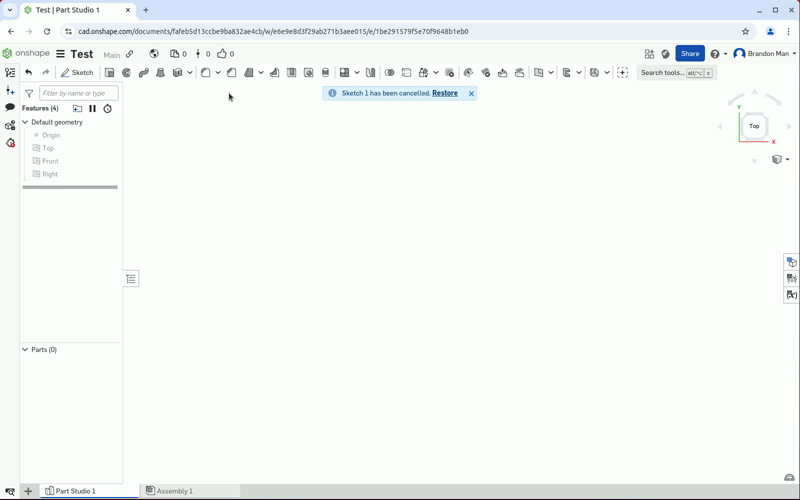
mouse_move(73, 352)
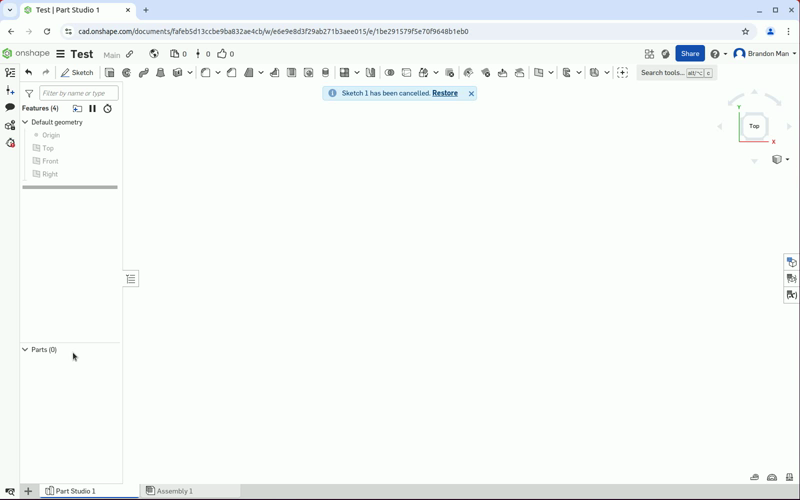
key(y)
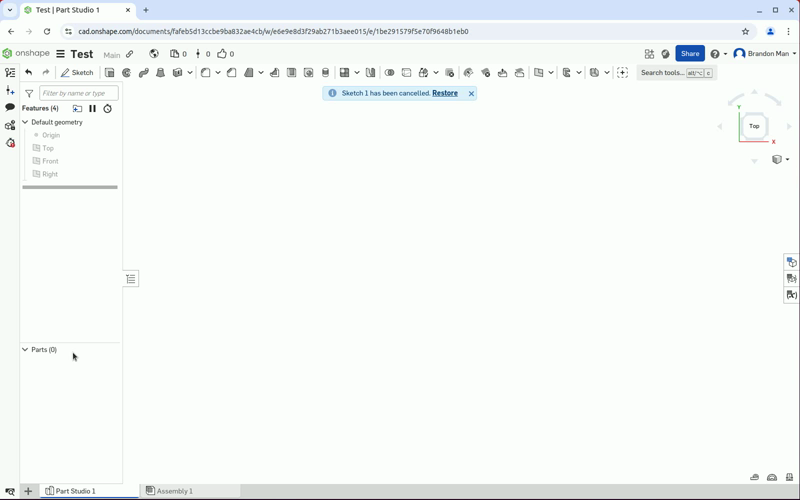
key(shift+p)
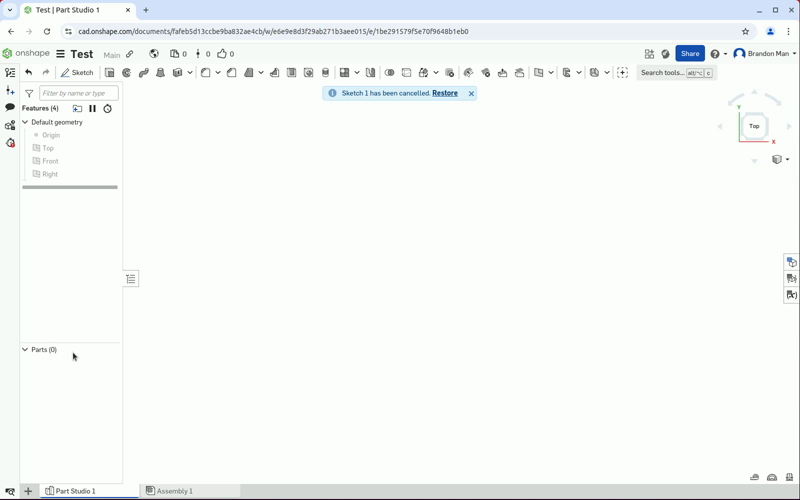
key(space)
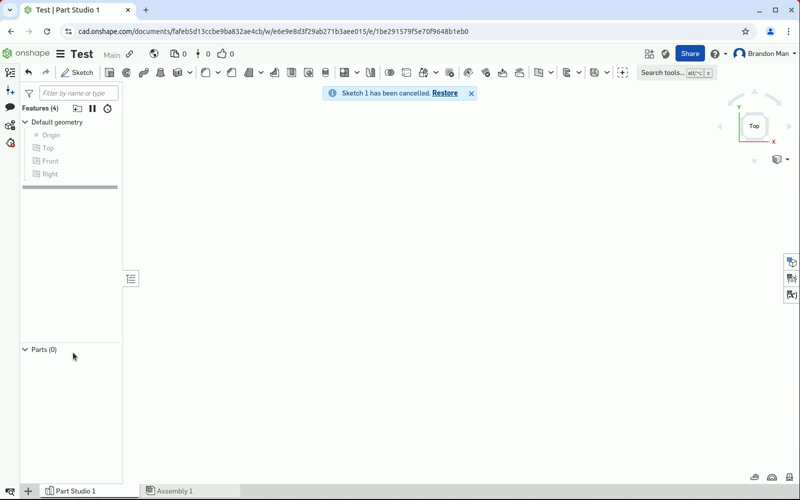
key_down(shift)
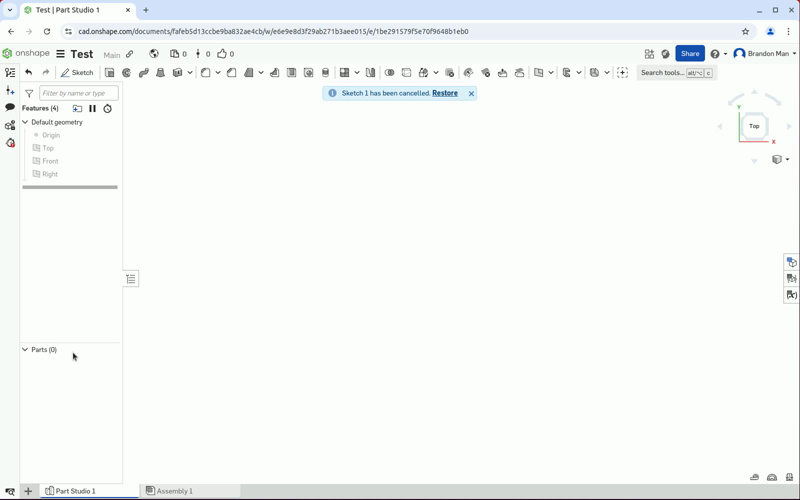
key(up)
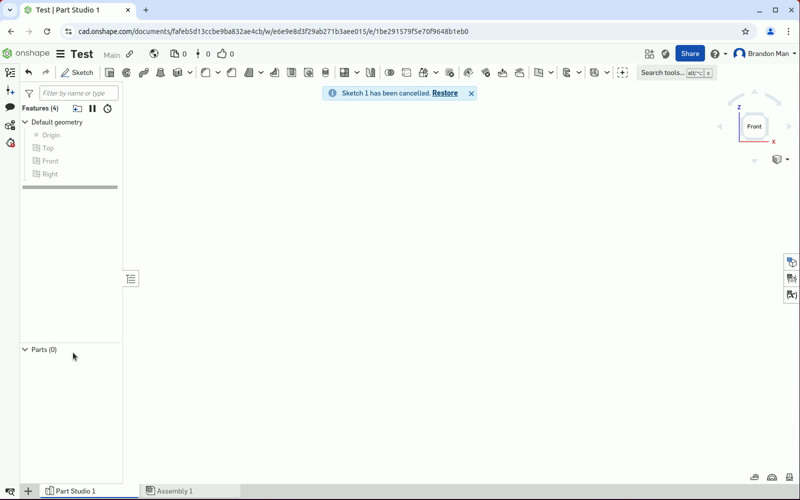
key_up(shift)
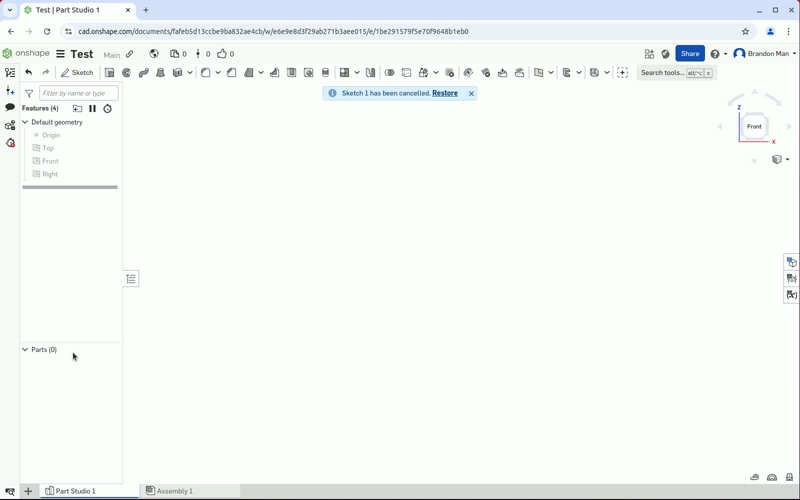
mouse_move(73, 352)
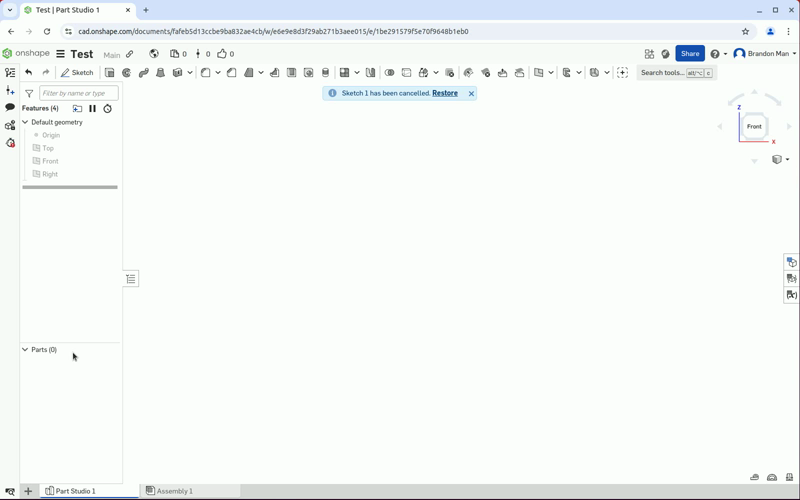
key(shift+y)
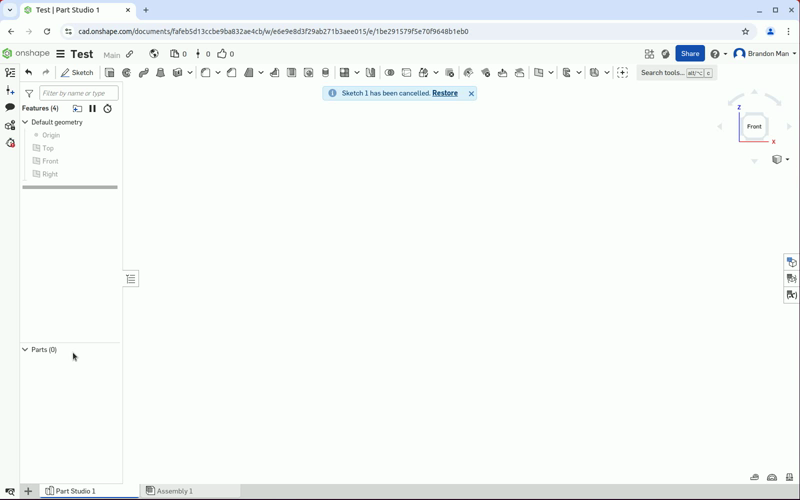
key(shift+s)
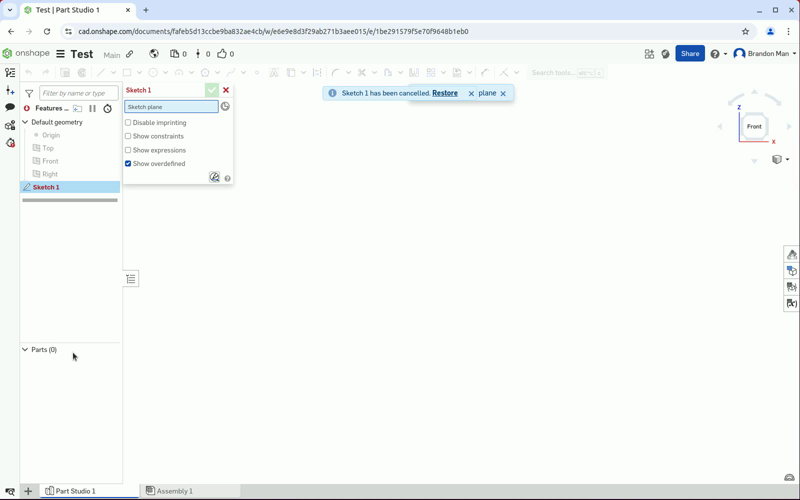
mouse_move(73, 163)
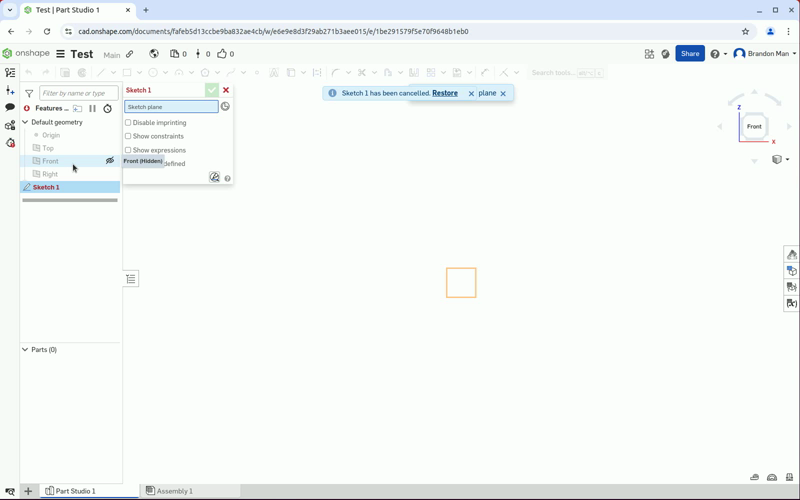
click(73, 163)
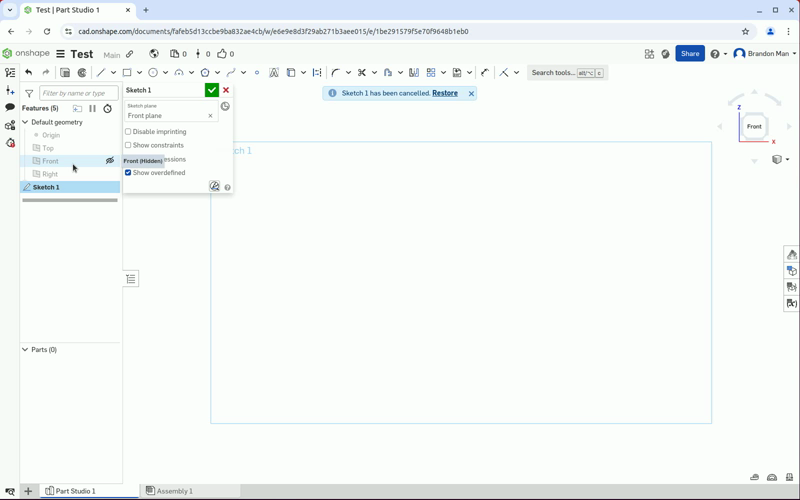
mouse_move(73, 352)
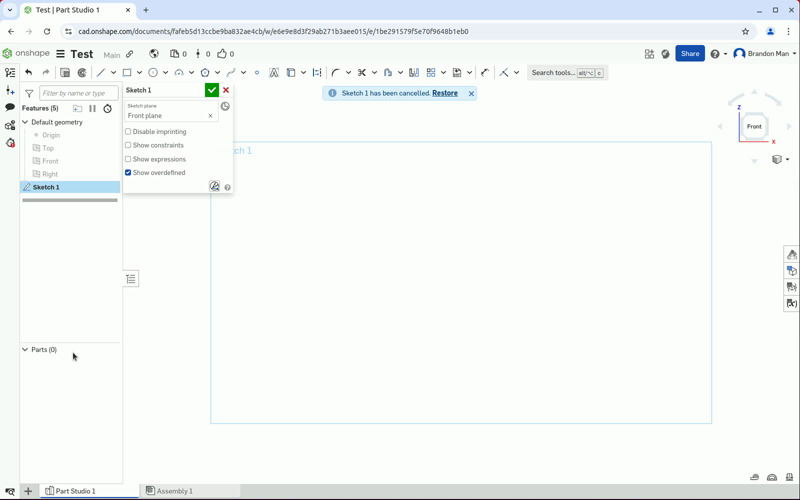
key(y)
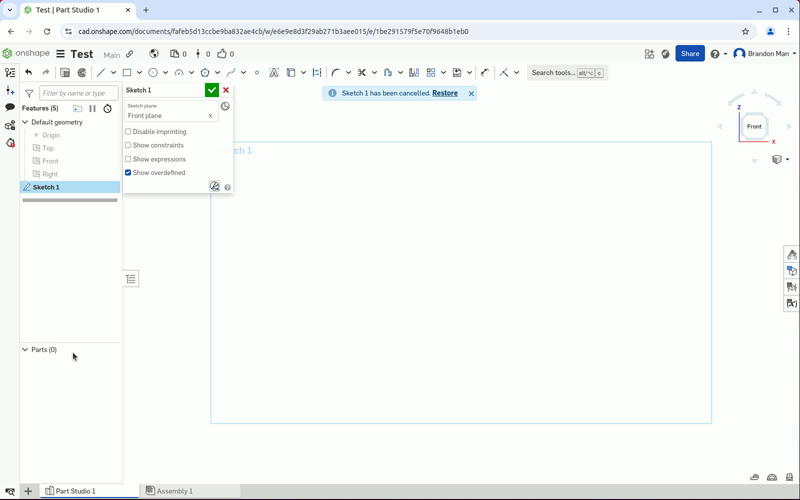
key(l)
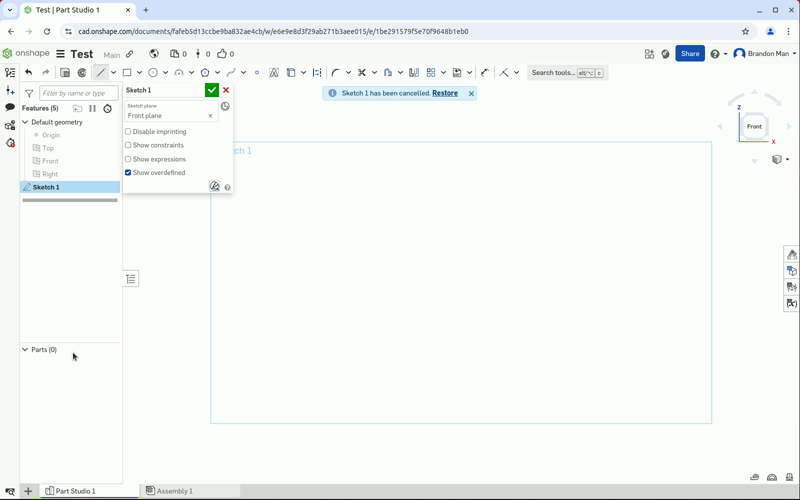
key_down(shift)
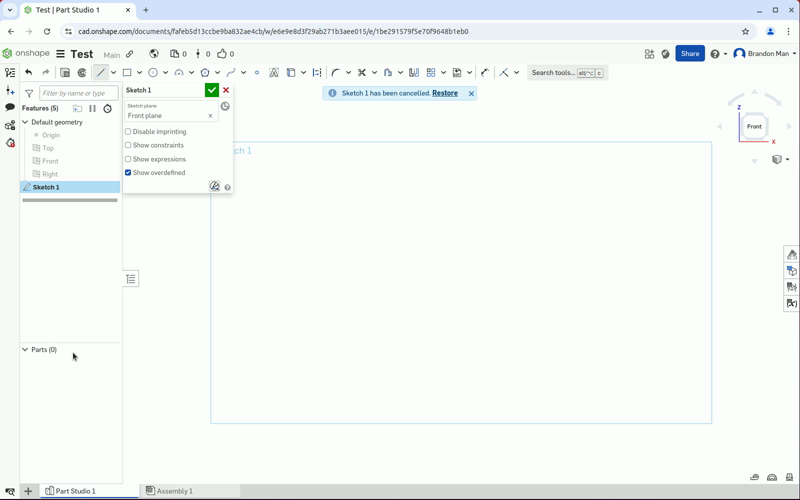
mouse_move(348, 339)
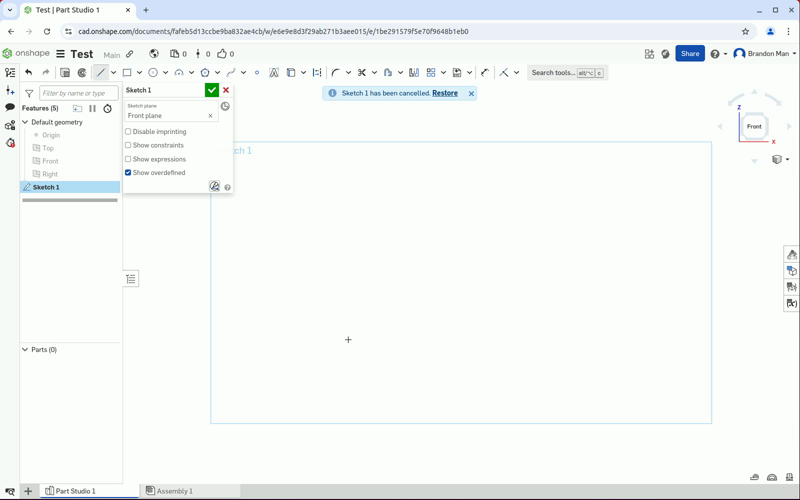
click(348, 339)
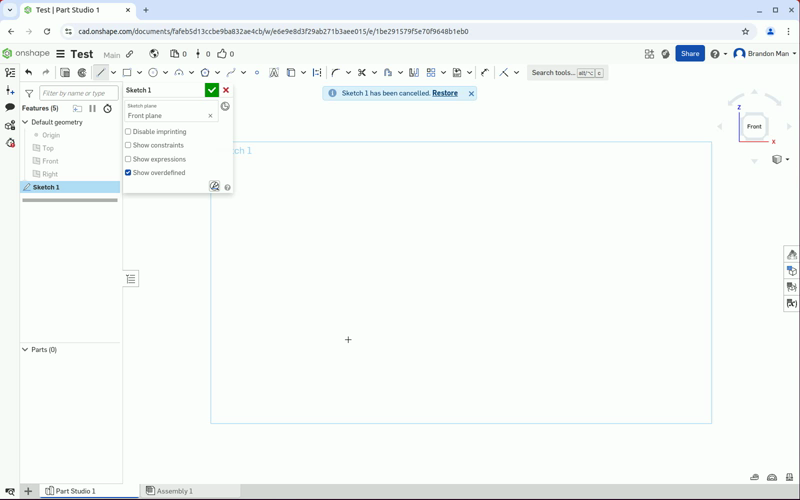
key_up(shift)
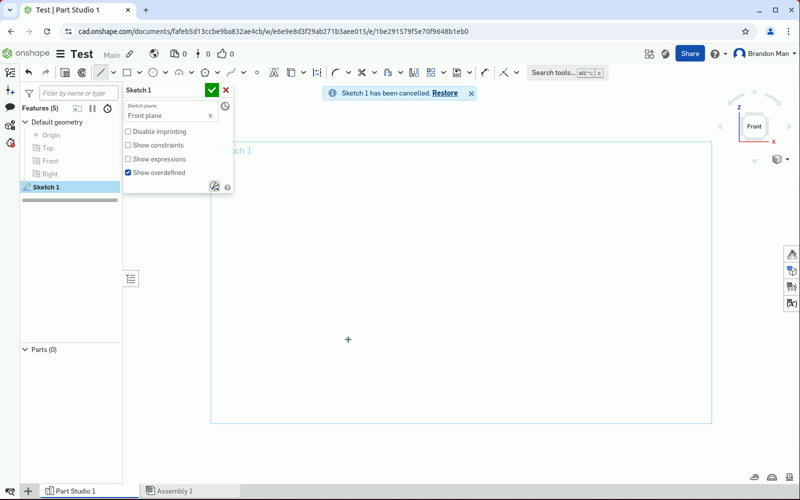
key_down(shift)
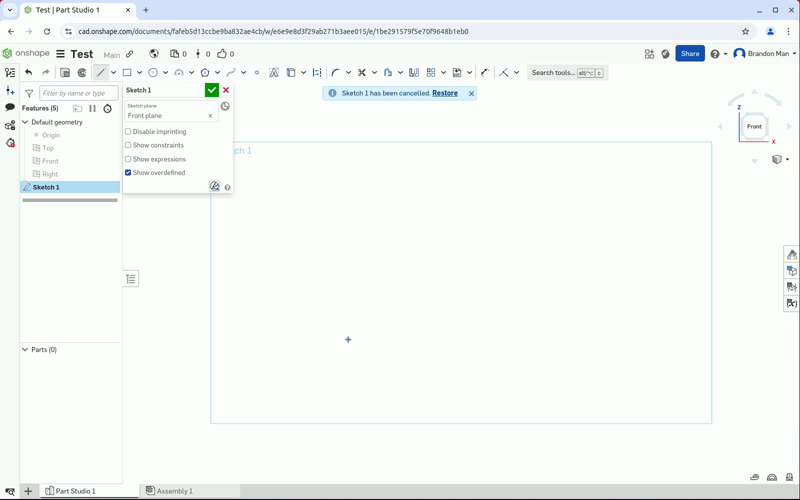
mouse_move(572, 339)
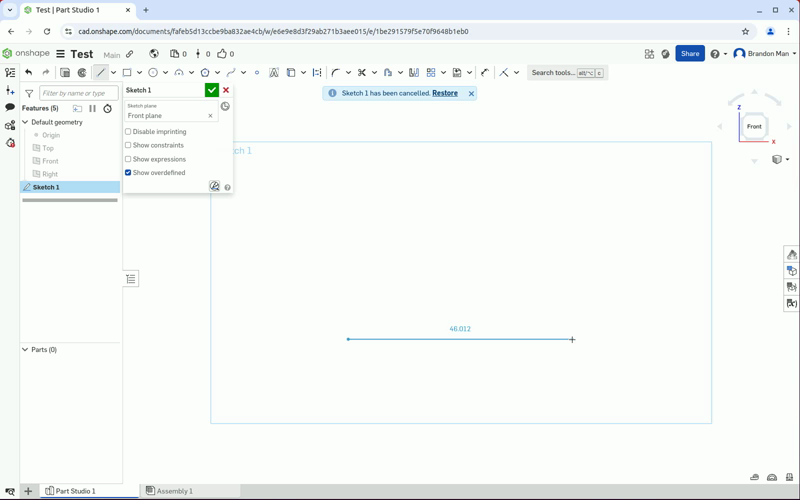
click(572, 339)
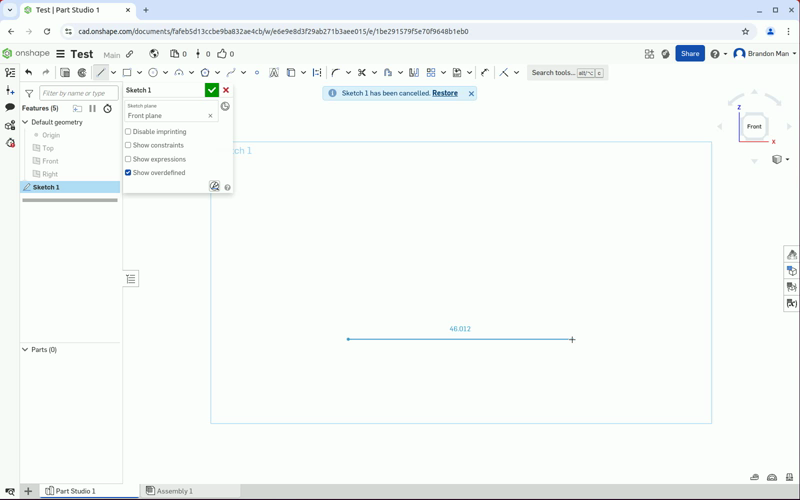
key_up(shift)
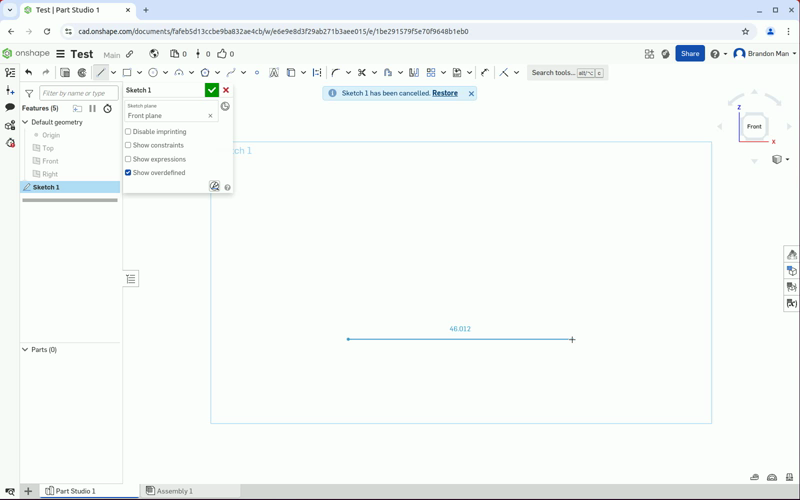
key_down(shift)
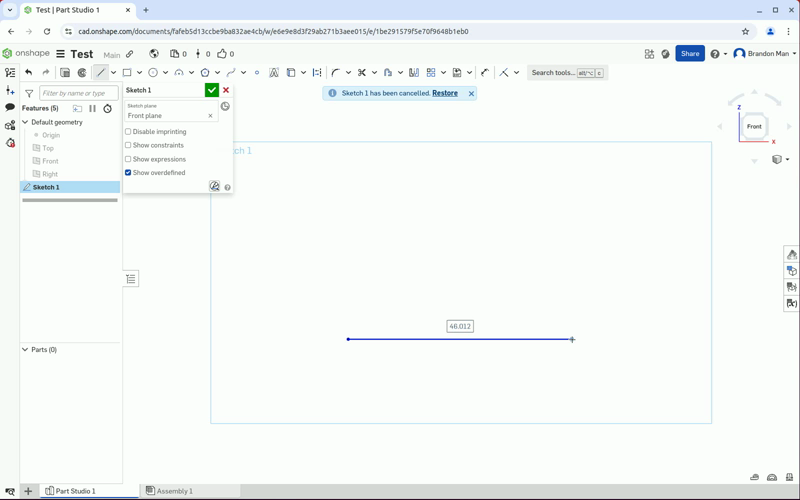
mouse_move(572, 226)
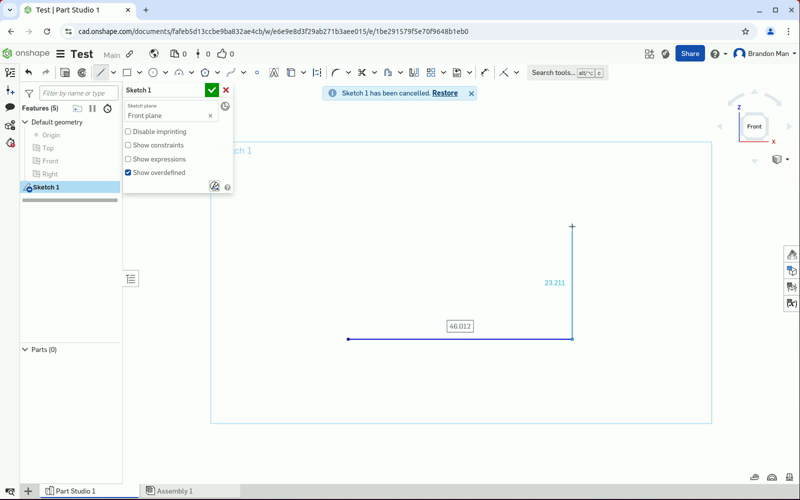
click(572, 226)
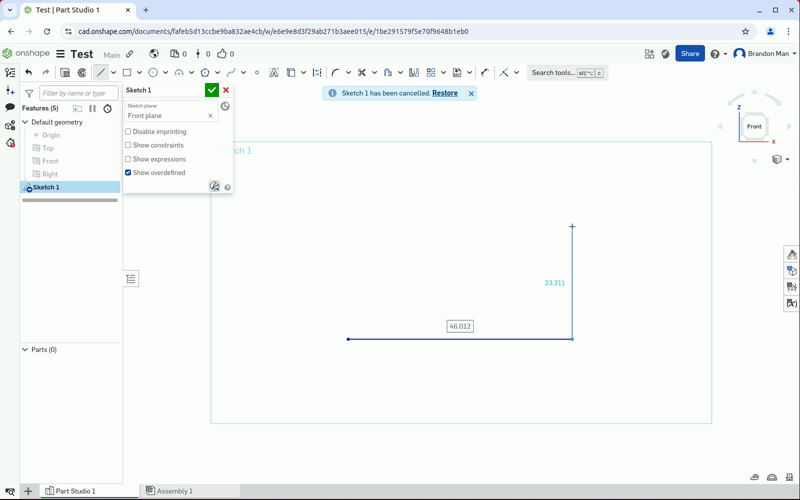
key_up(shift)
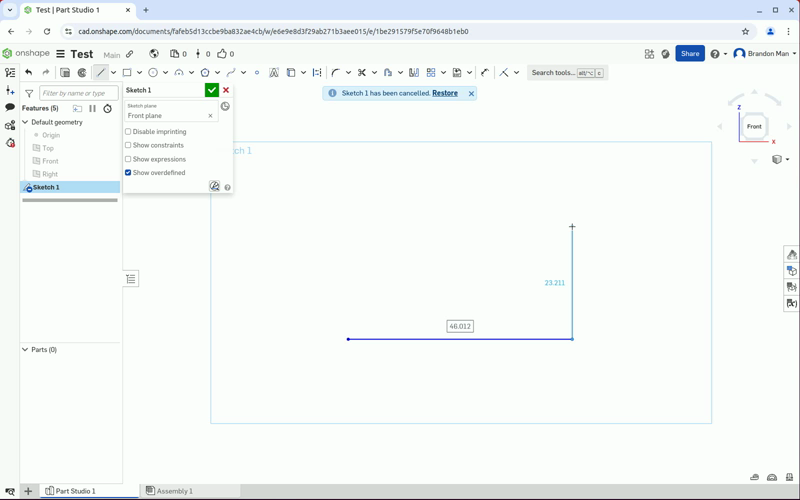
key_down(shift)
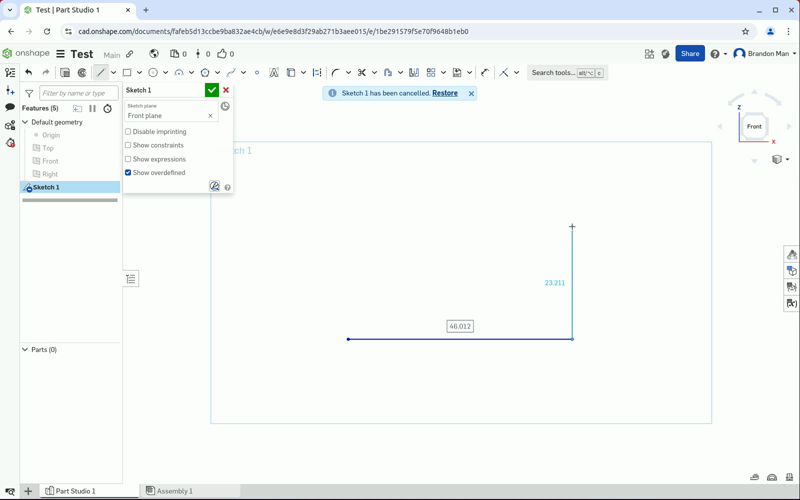
mouse_move(348, 226)
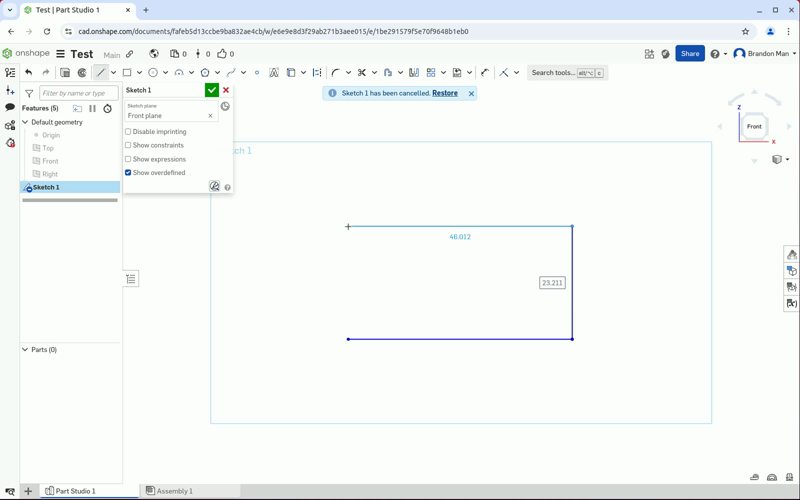
click(348, 226)
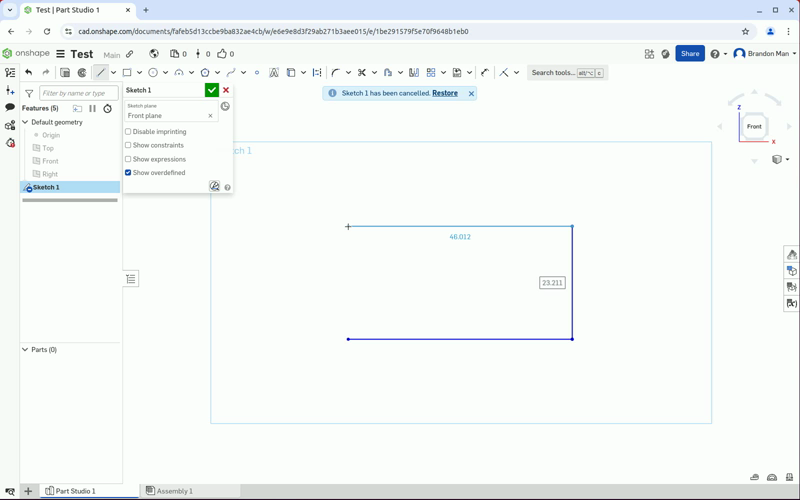
key_up(shift)
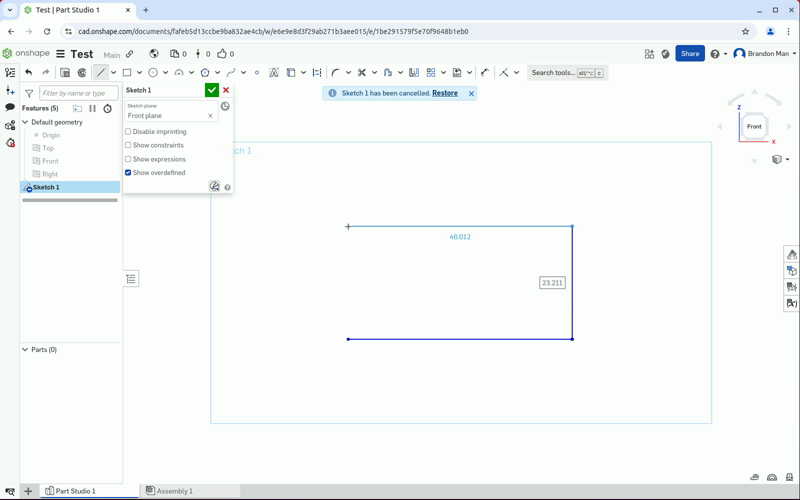
key_down(shift)
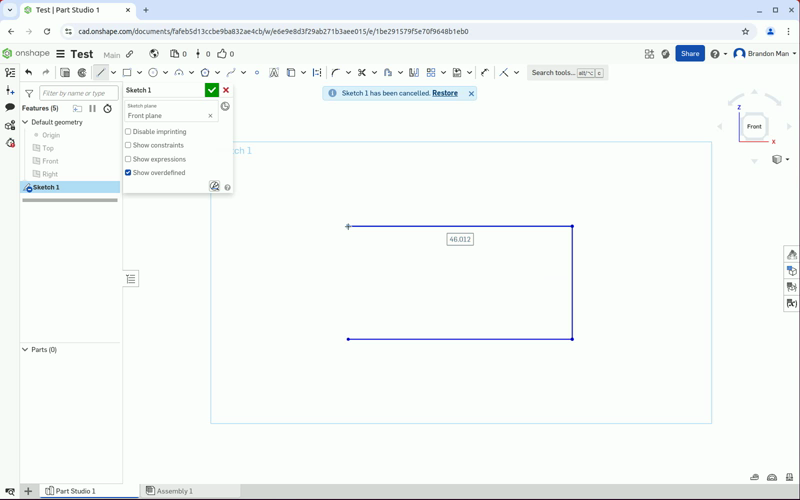
mouse_move(348, 339)
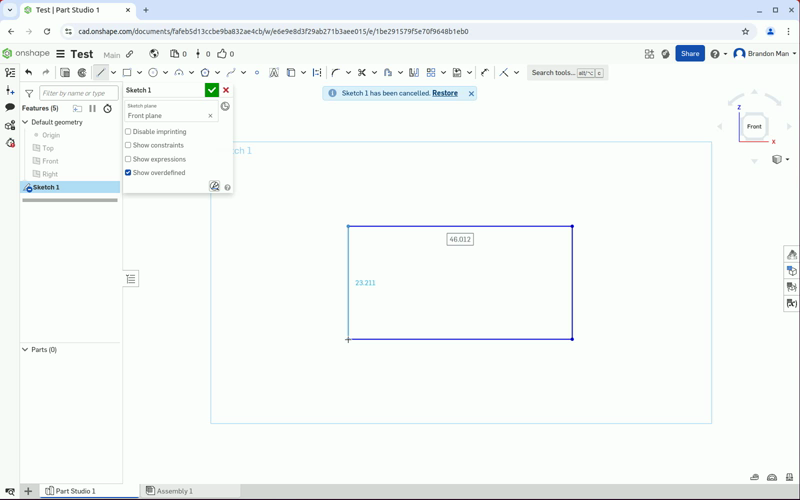
key_up(shift)
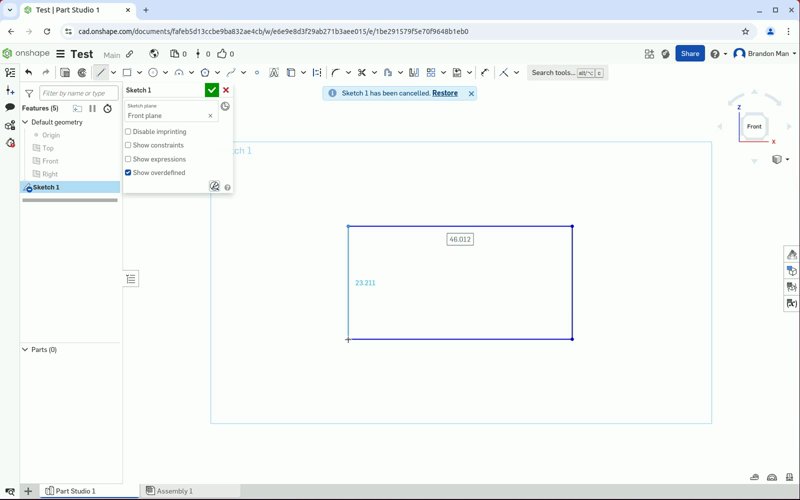
click(348, 339)
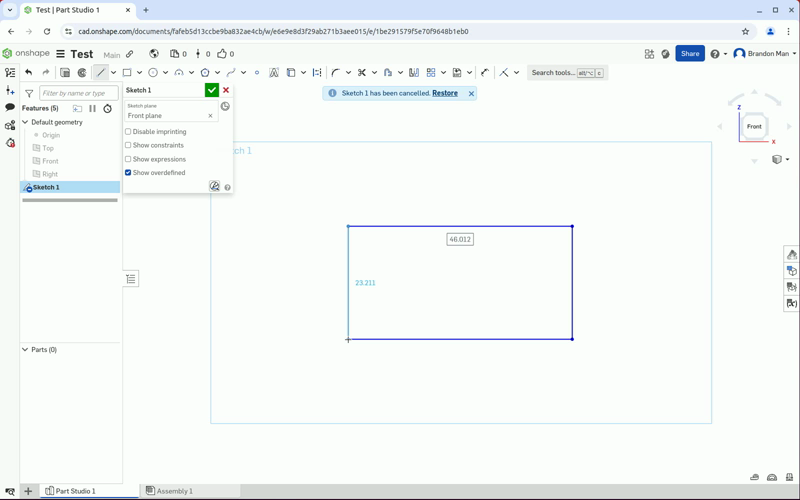
key(esc)
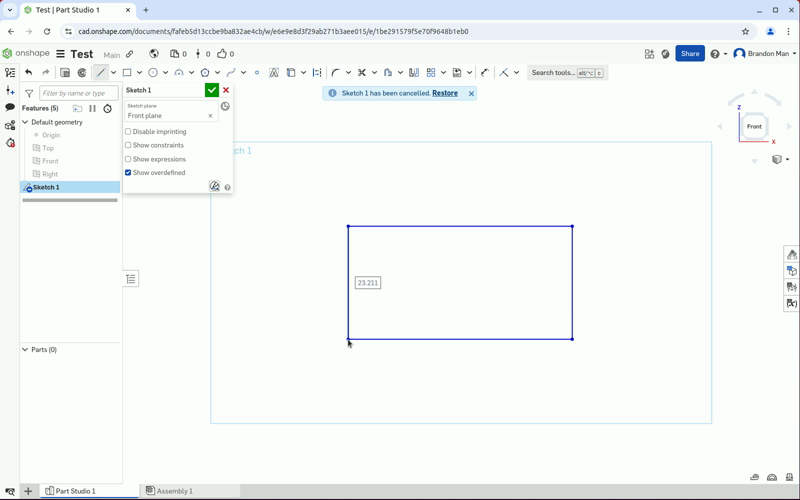
mouse_move(472, 318)
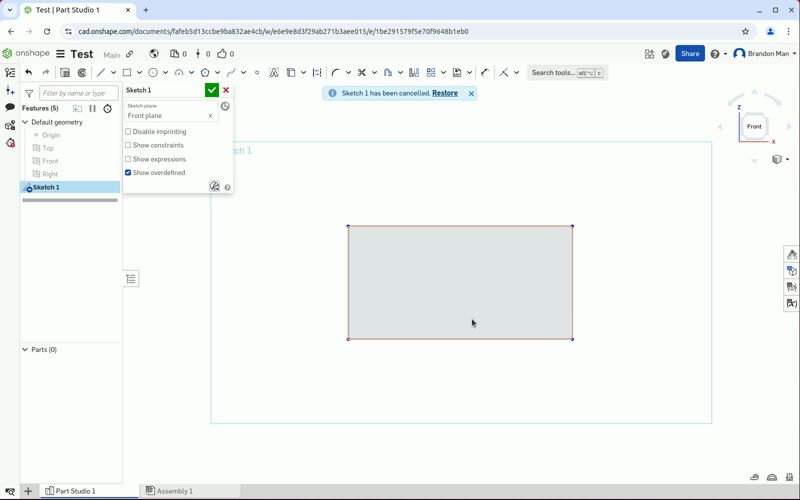
click(472, 318)
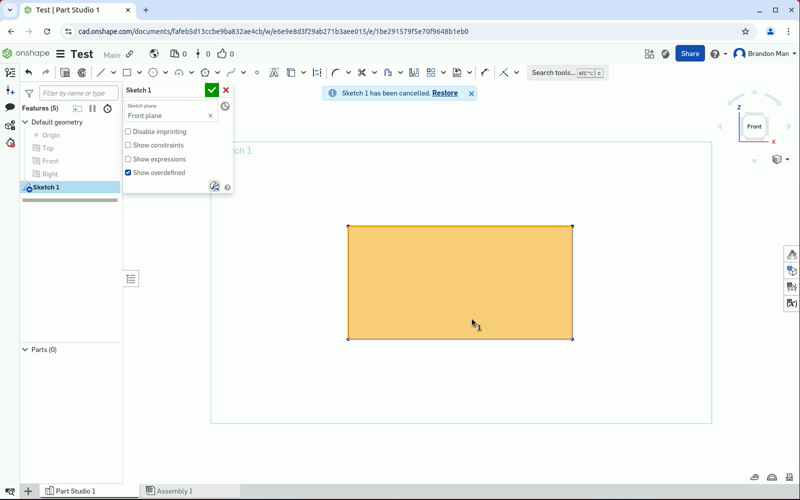
mouse_move(73, 352)
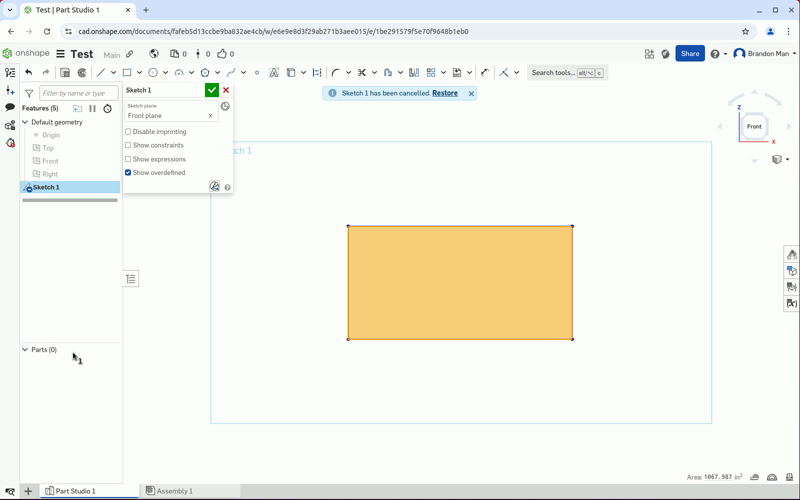
key(shift+y)
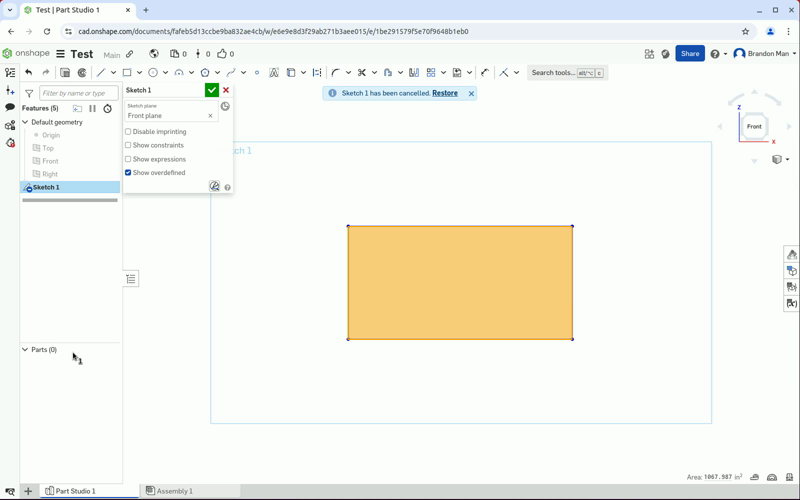
key(shift+e)
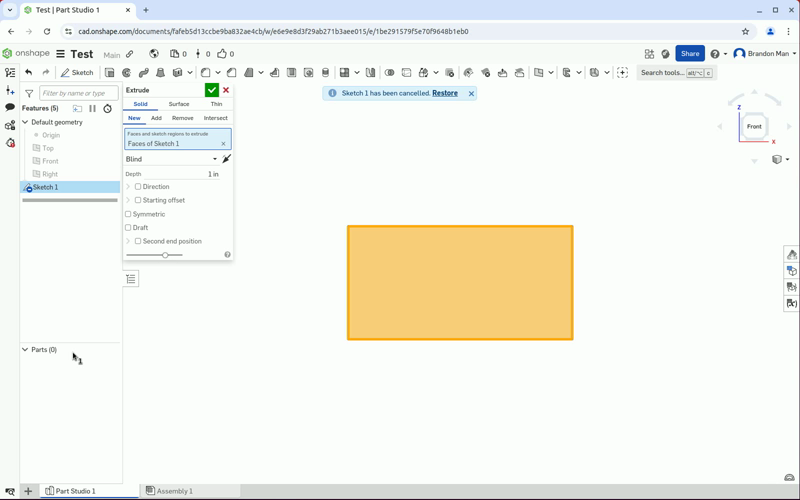
mouse_move(143, 106)
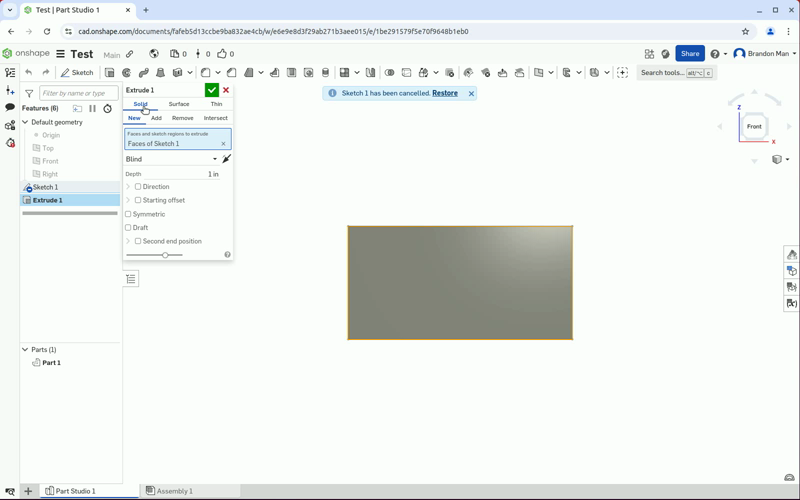
click(143, 106)
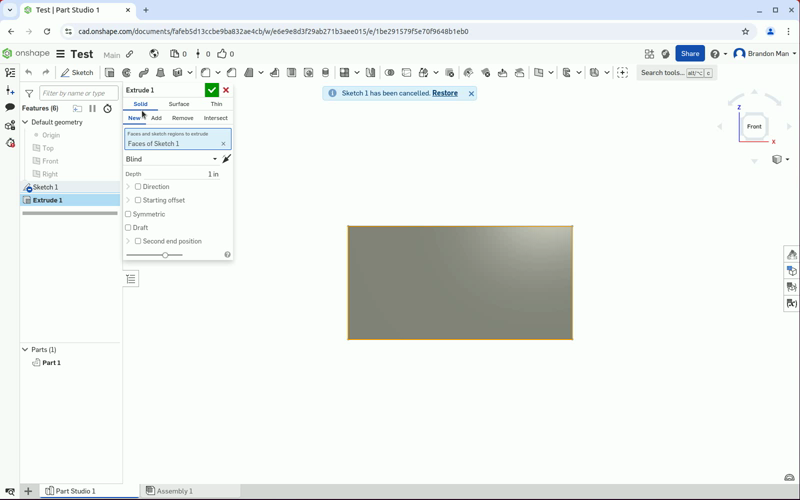
mouse_move(137, 120)
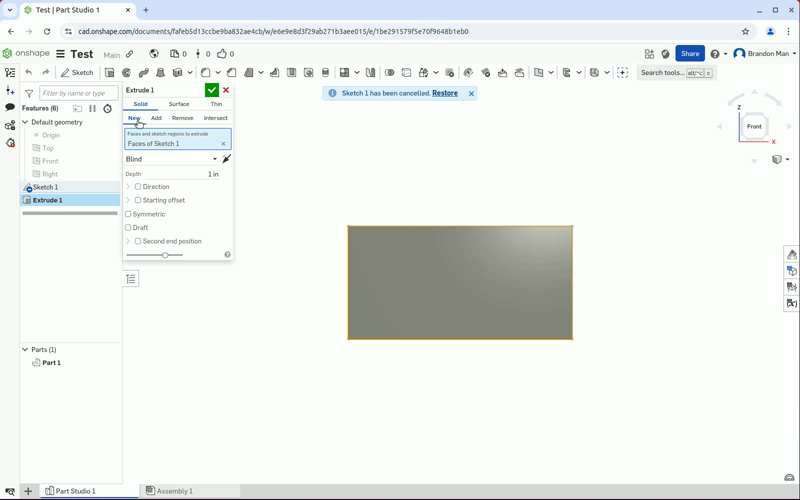
click(137, 120)
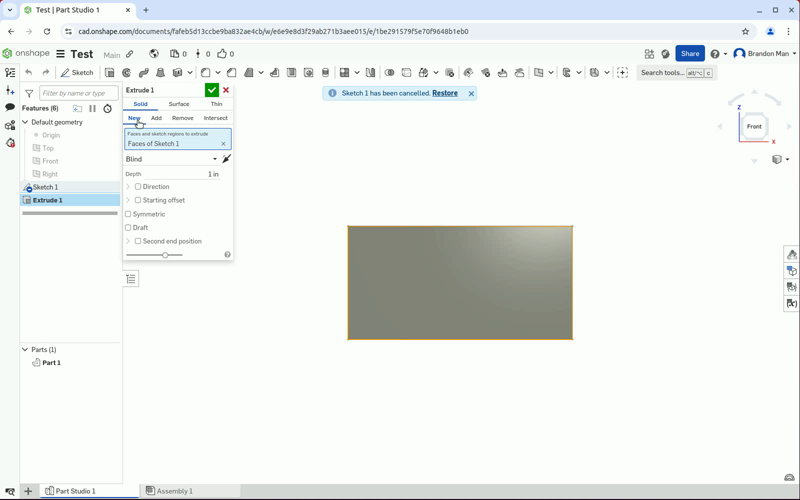
key(tab, 4)
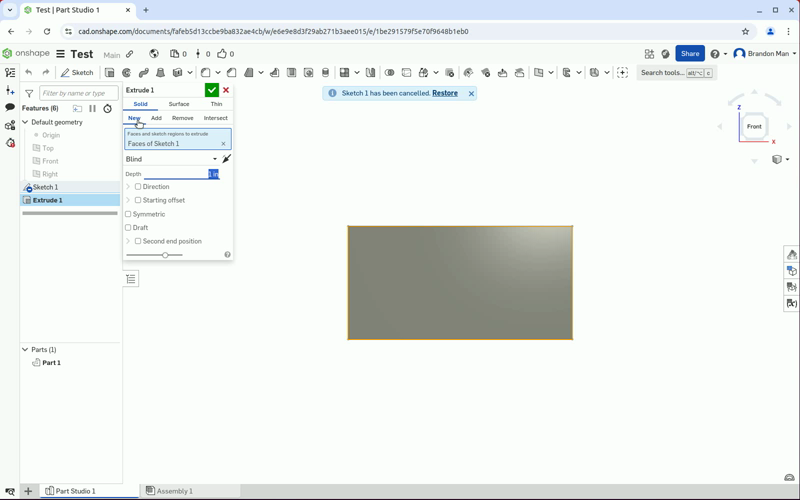
text(3.37)
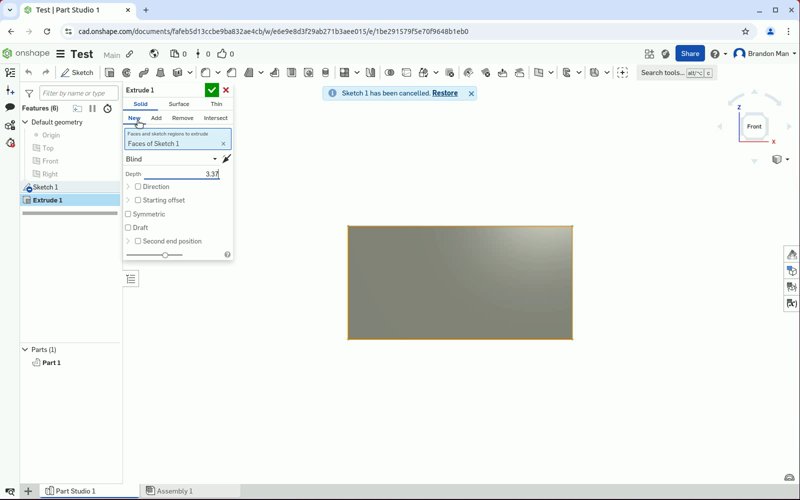
key(enter)
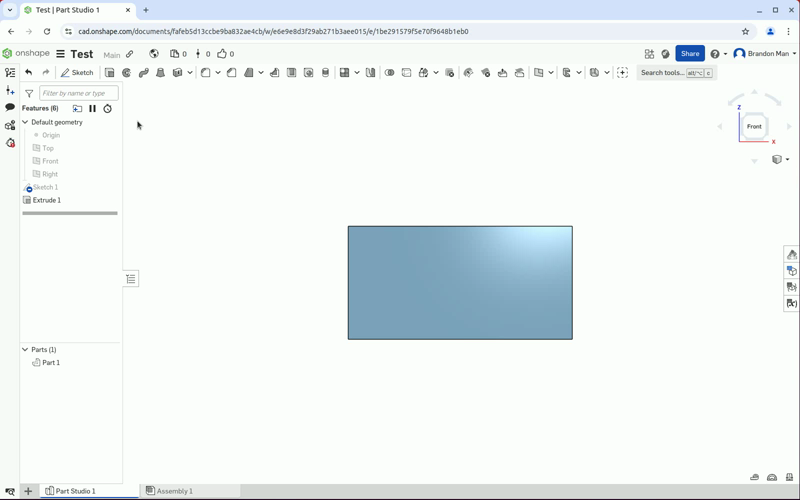
key(shift+h)
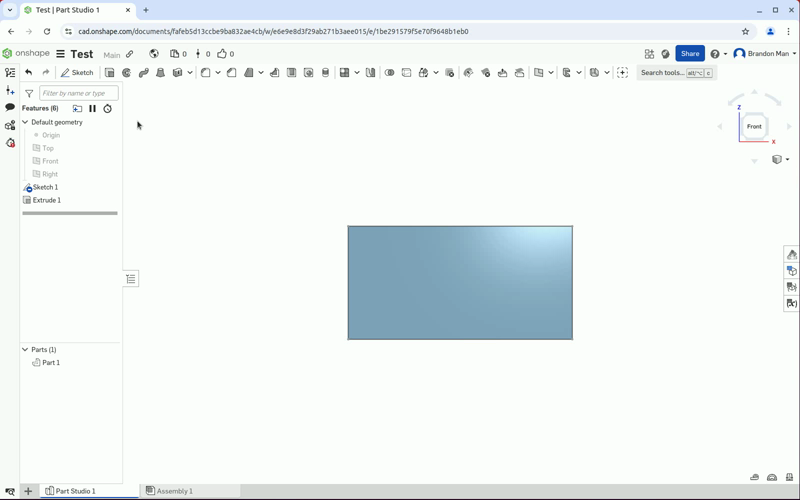
key(shift+h)
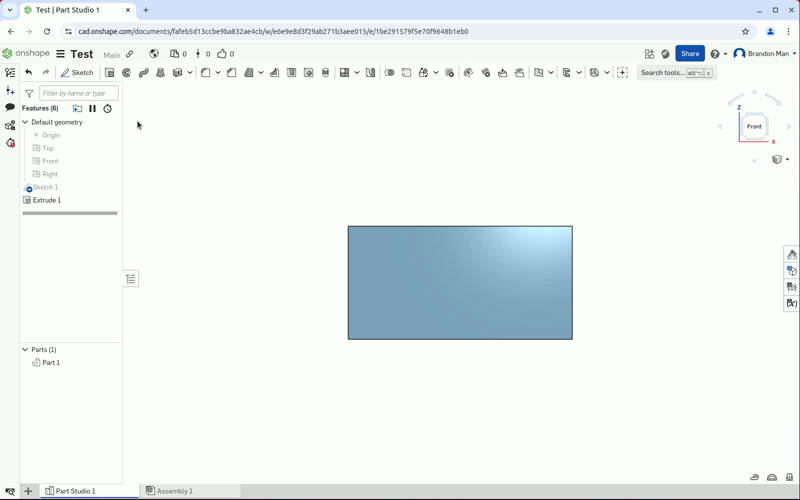
mouse_move(73, 189)
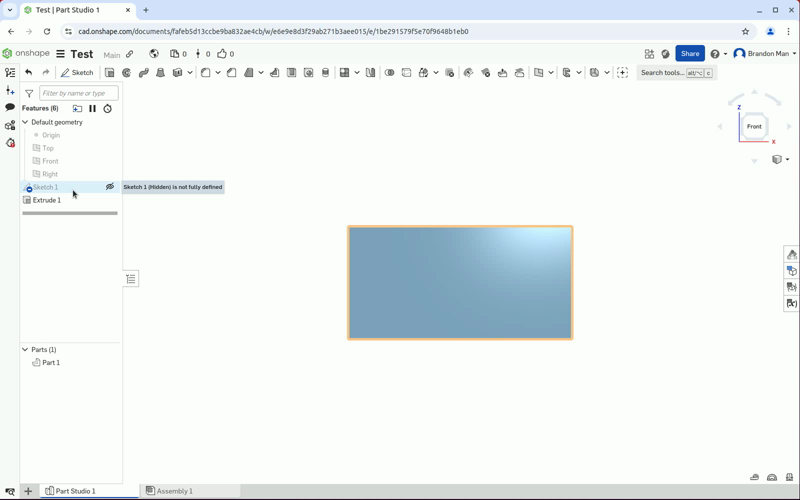
click(73, 189)
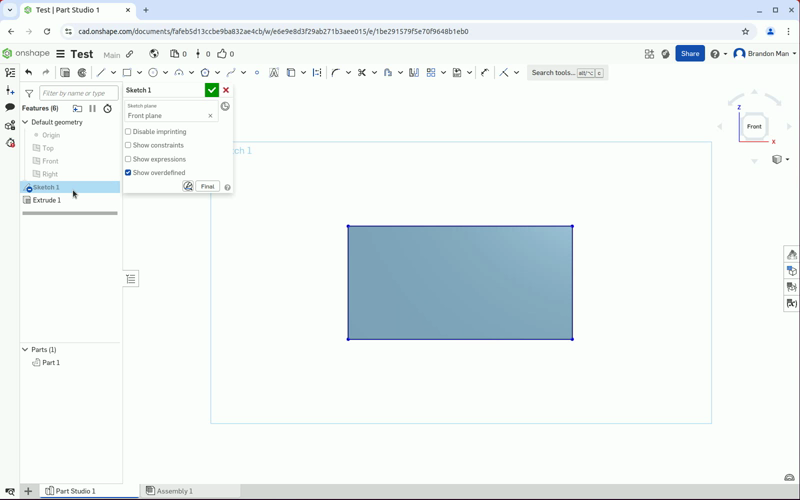
mouse_move(229, 92)
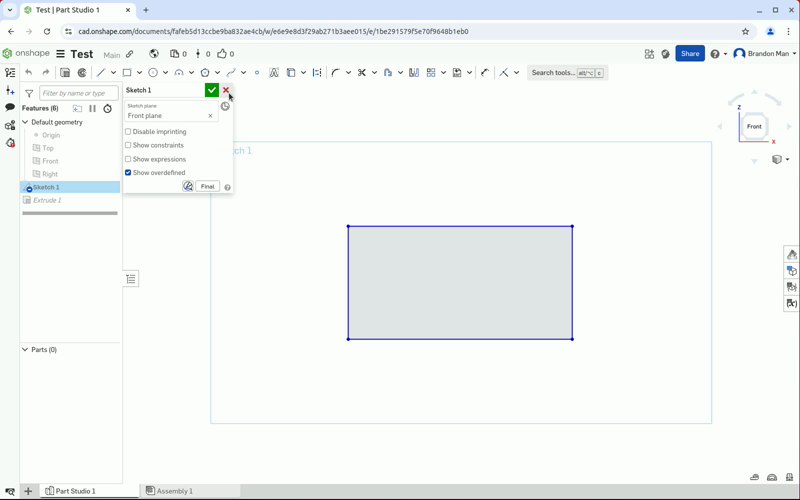
click(229, 92)
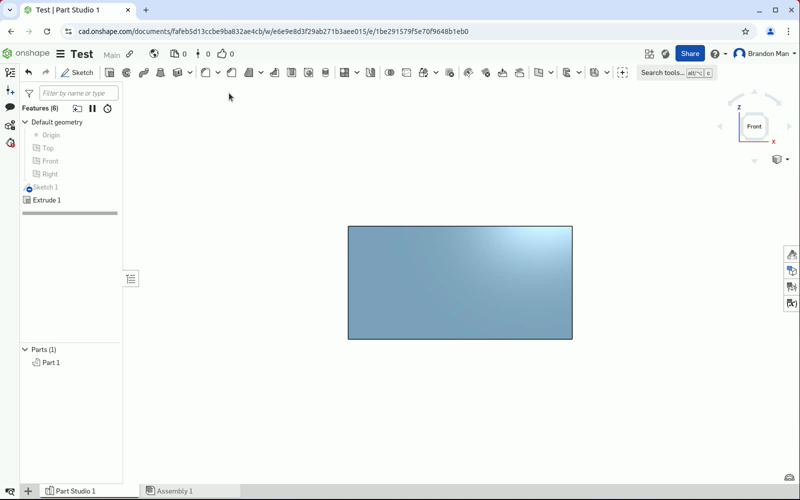
mouse_move(541, 75)
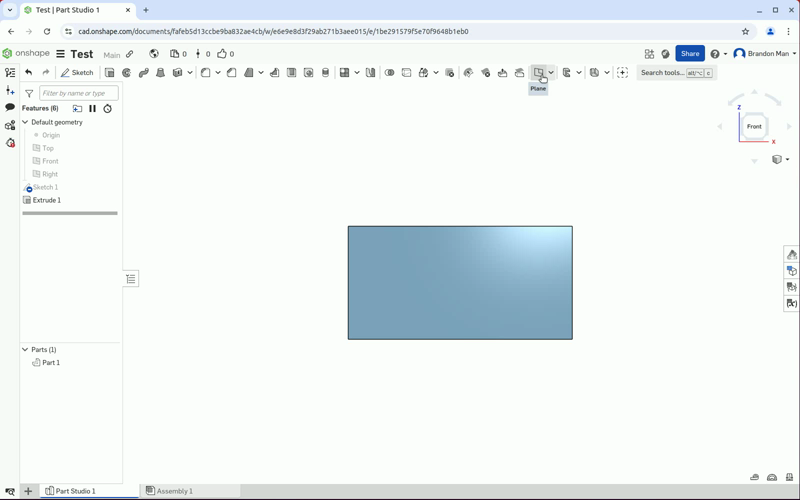
click(541, 75)
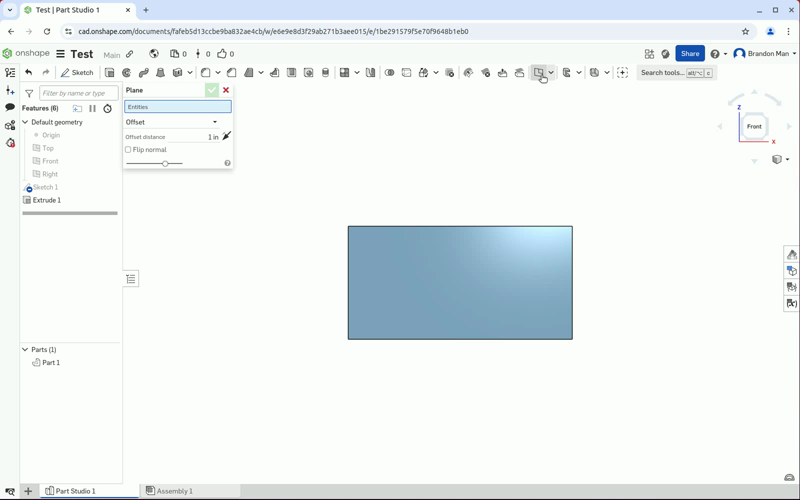
mouse_move(73, 163)
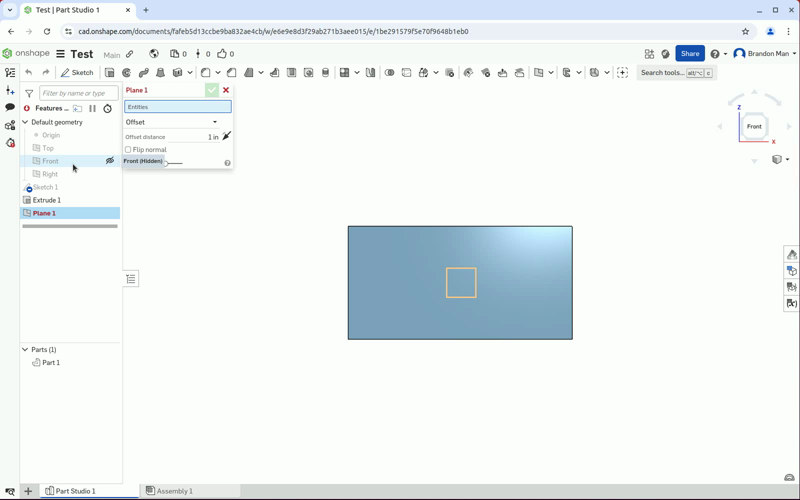
click(73, 163)
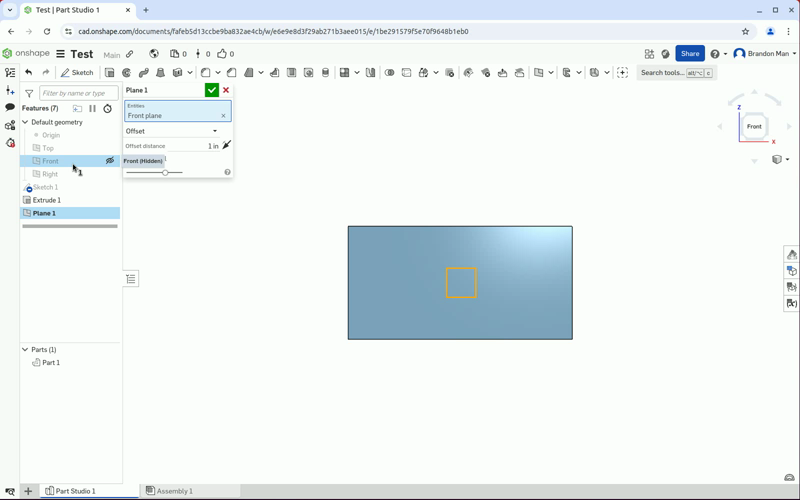
key(tab, 2)
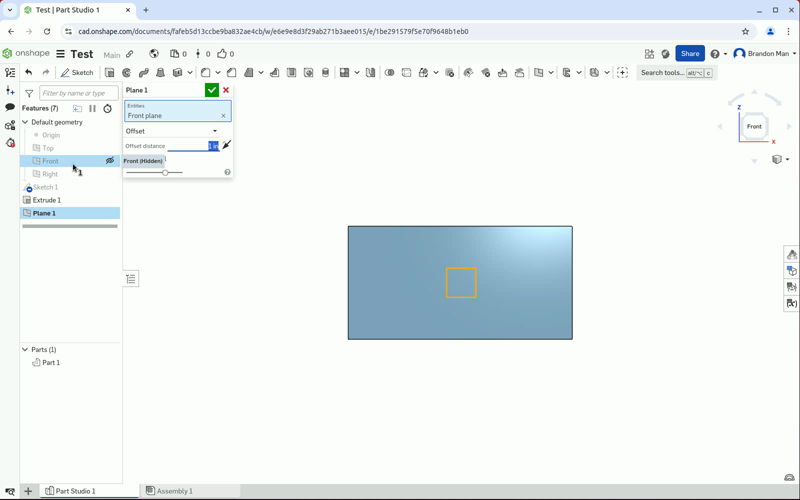
text(3.358)
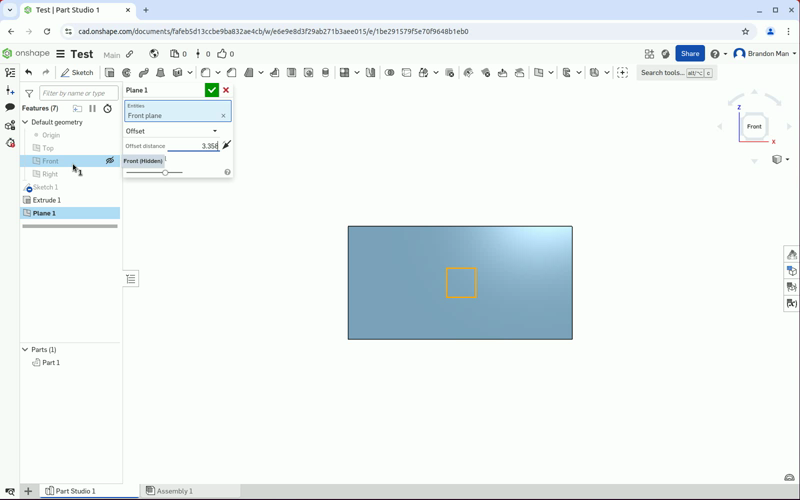
key(enter, 2)
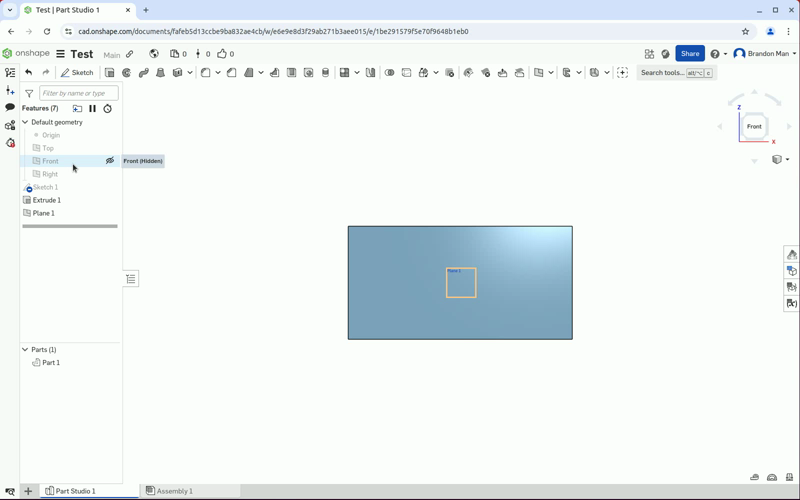
key(shift+s)
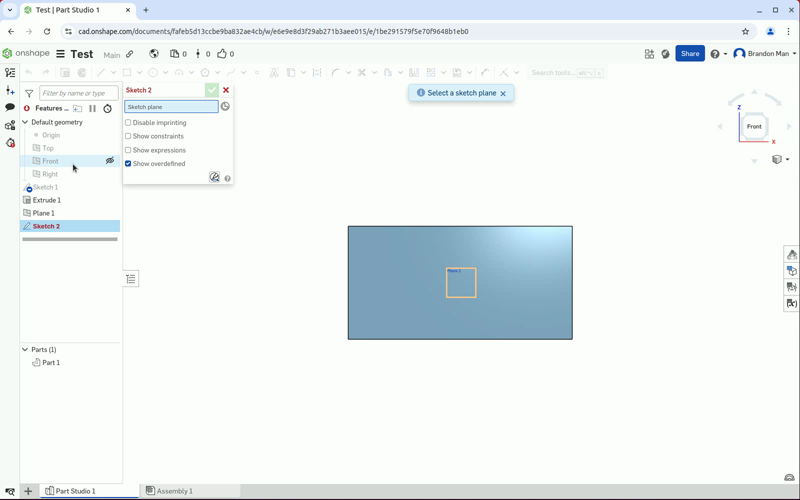
mouse_move(73, 215)
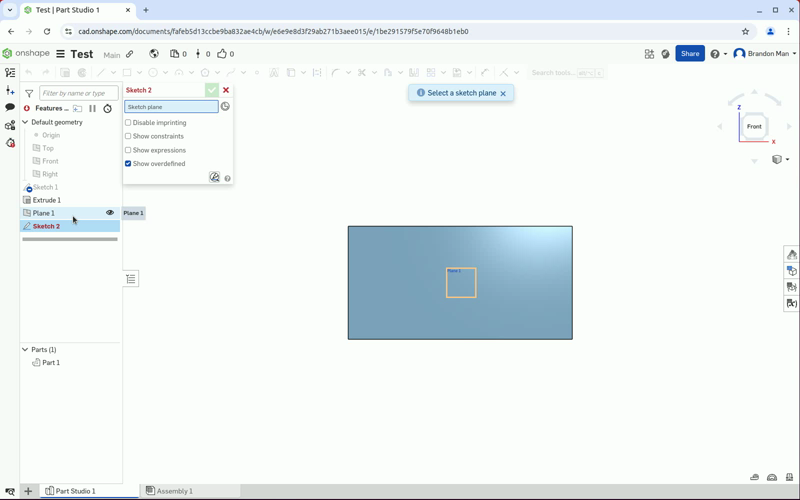
click(73, 215)
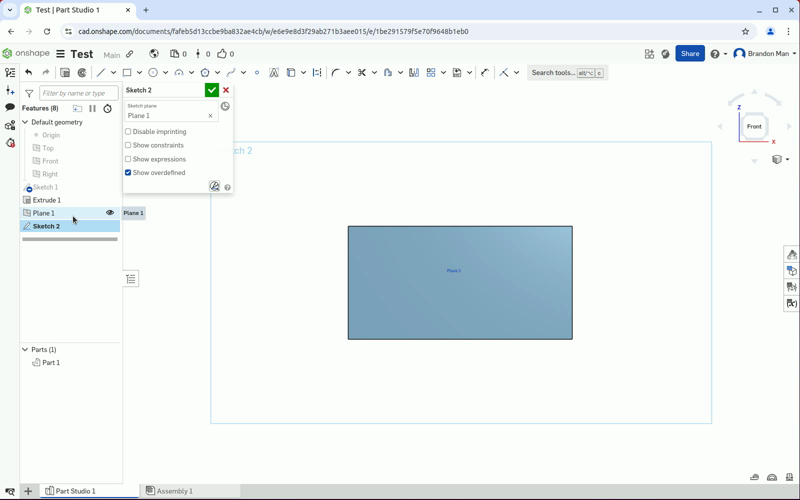
mouse_move(73, 352)
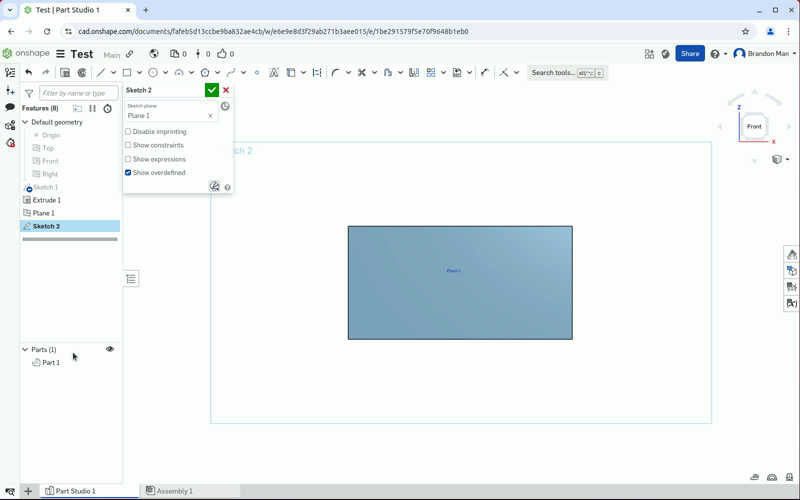
key(y)
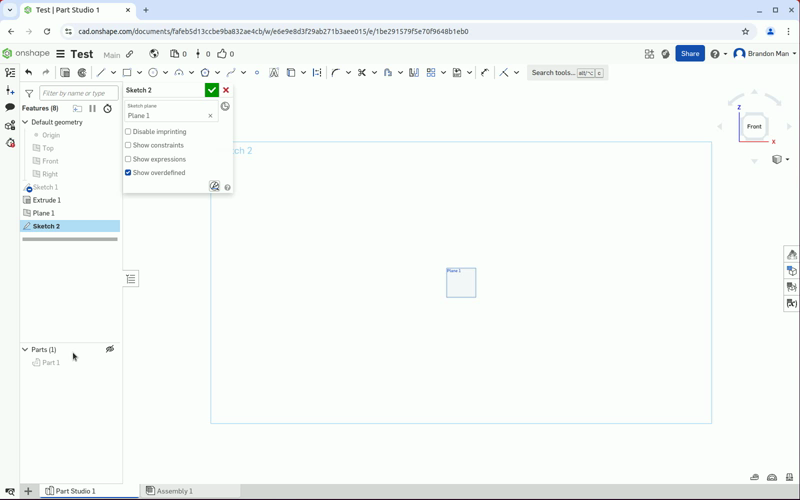
key(l)
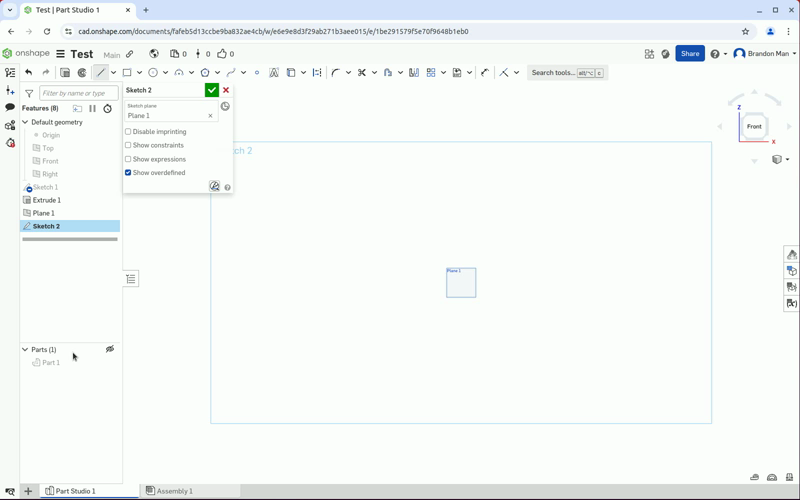
key_down(shift)
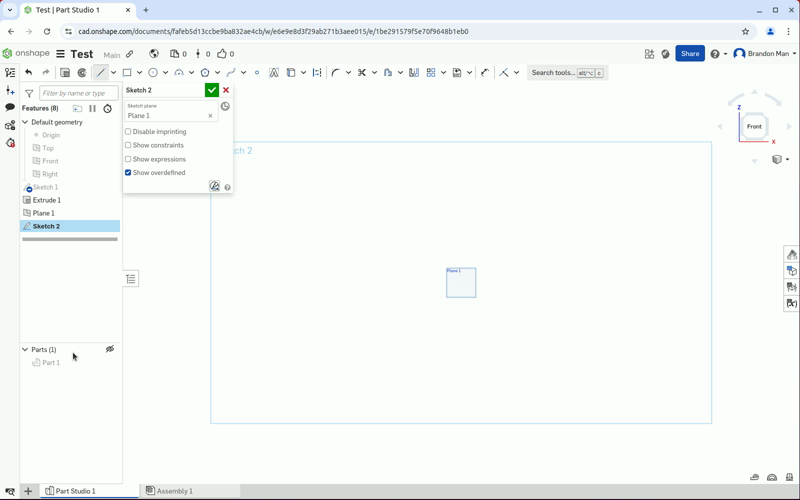
mouse_move(556, 339)
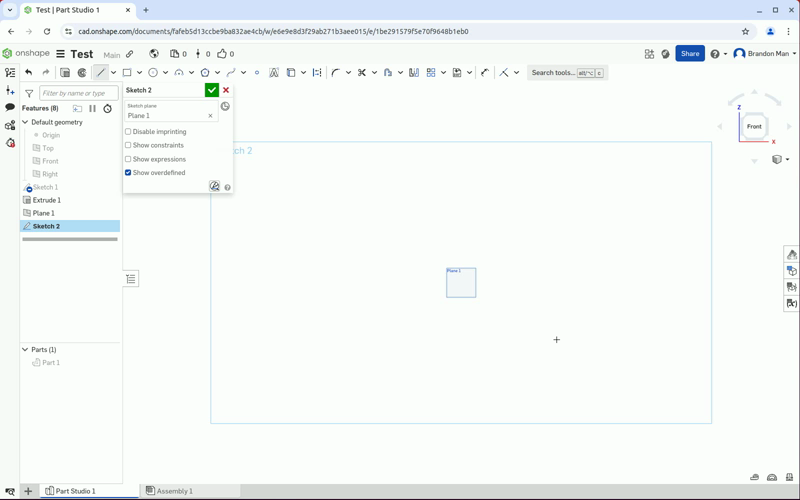
click(556, 339)
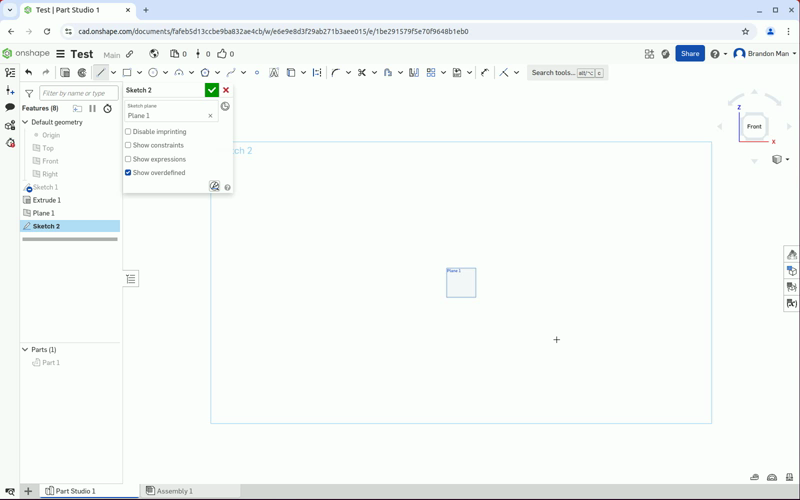
key_up(shift)
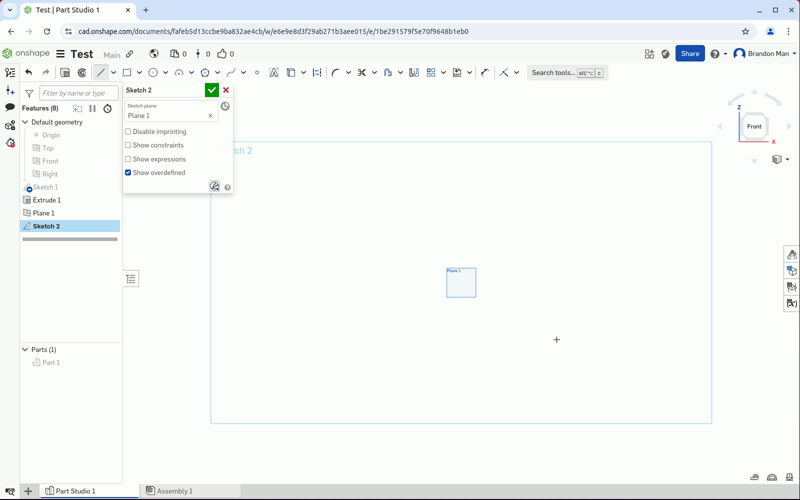
key_down(shift)
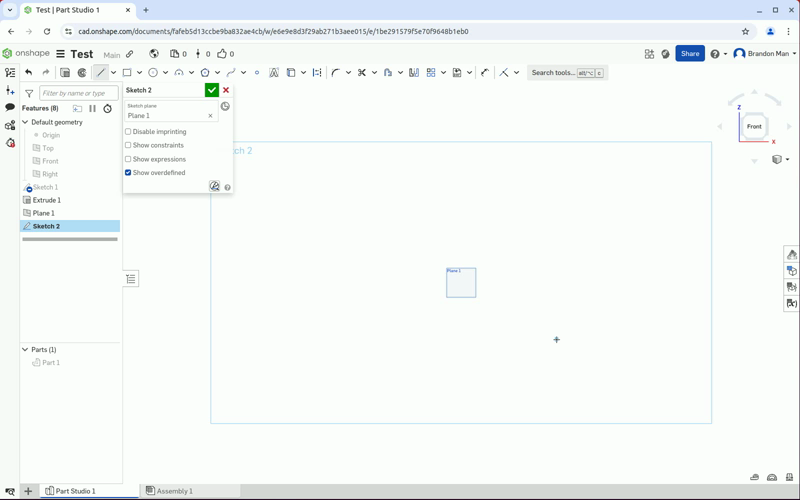
mouse_move(586, 339)
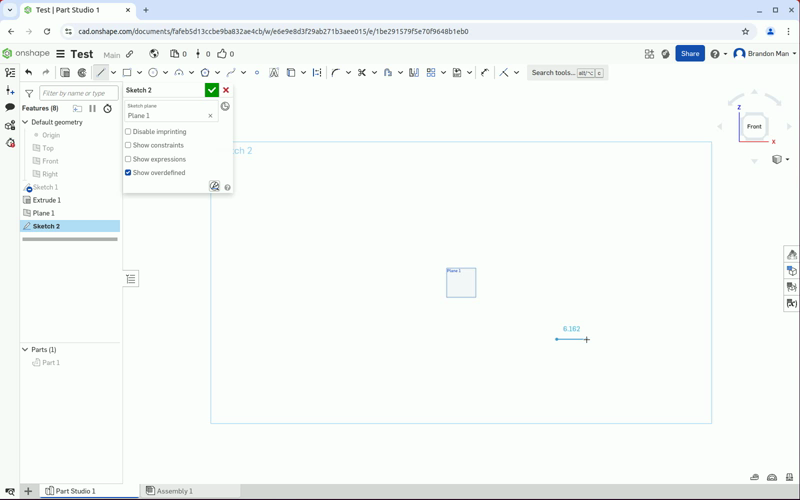
mouse_move(573, 339)
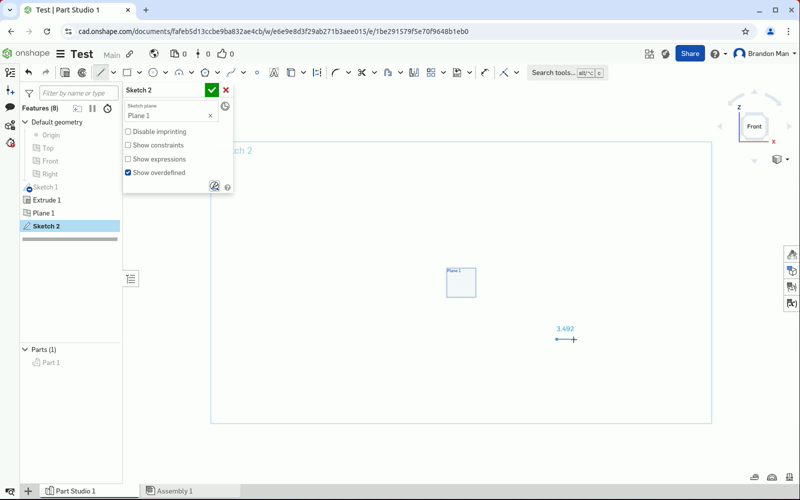
click(573, 339)
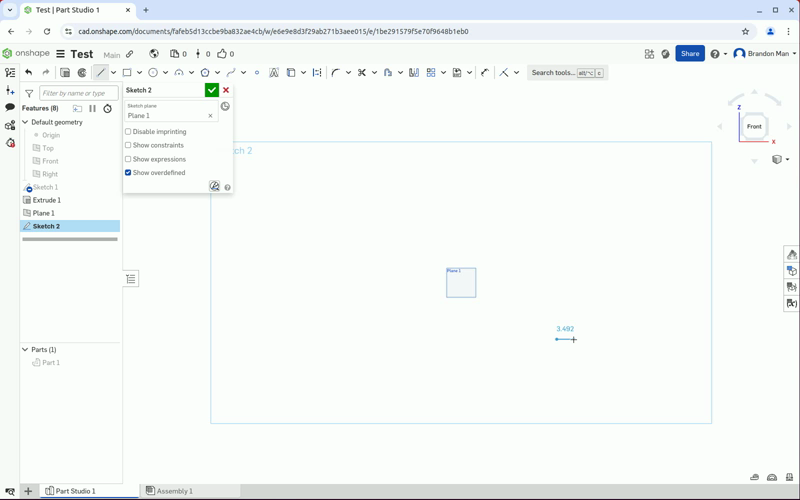
key_up(shift)
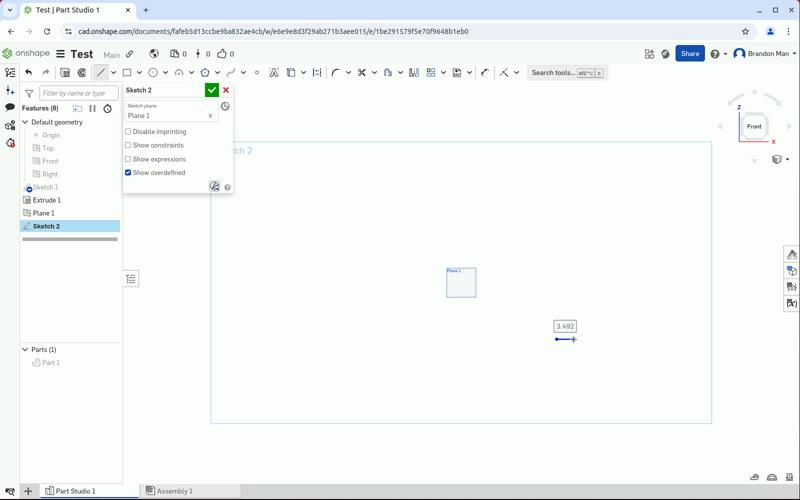
key_down(shift)
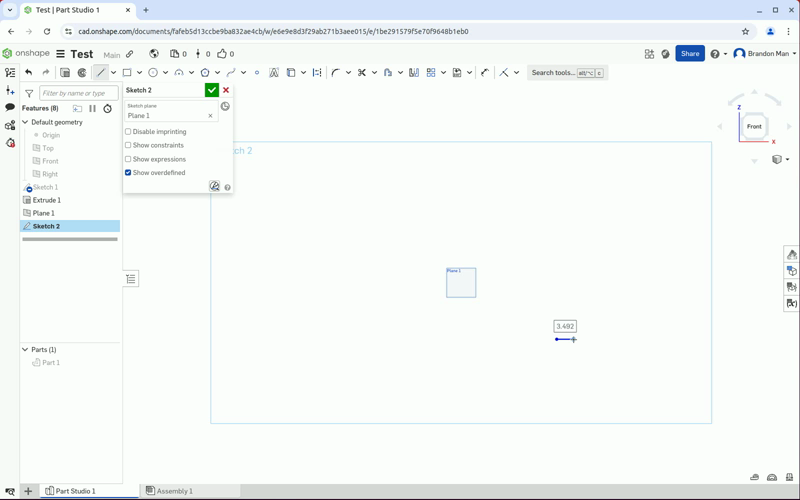
mouse_move(573, 226)
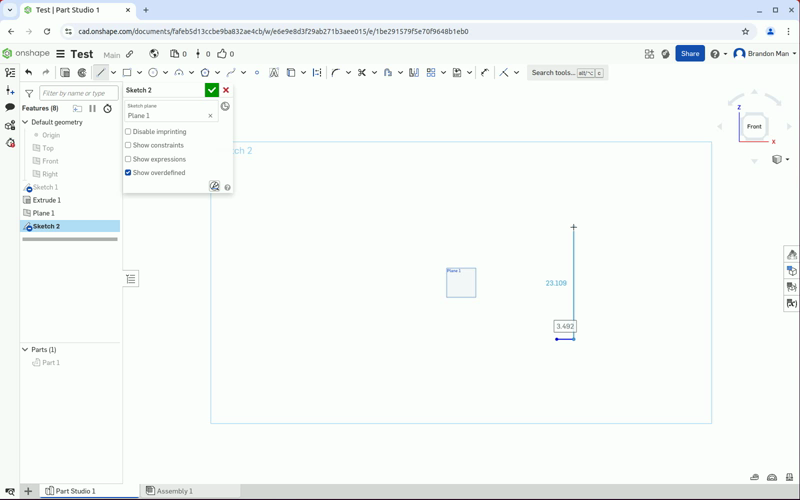
click(573, 226)
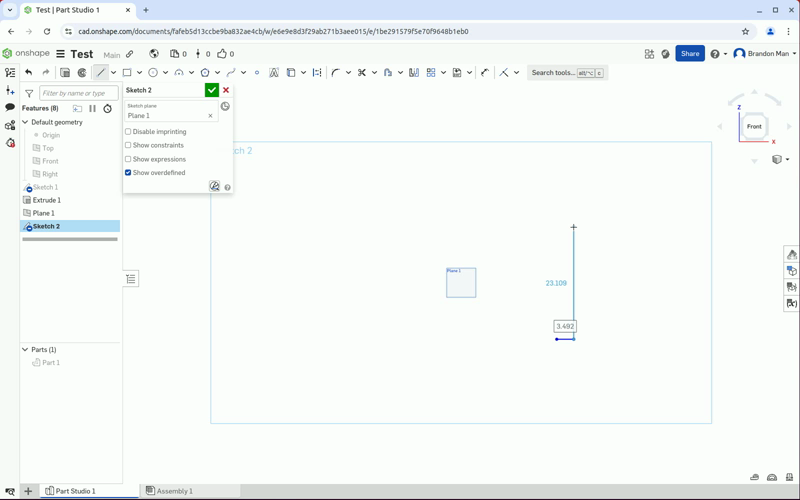
key_up(shift)
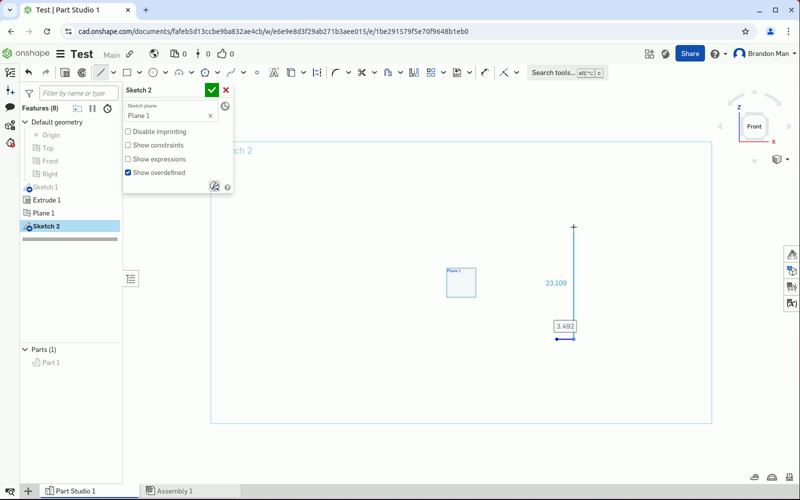
key_down(shift)
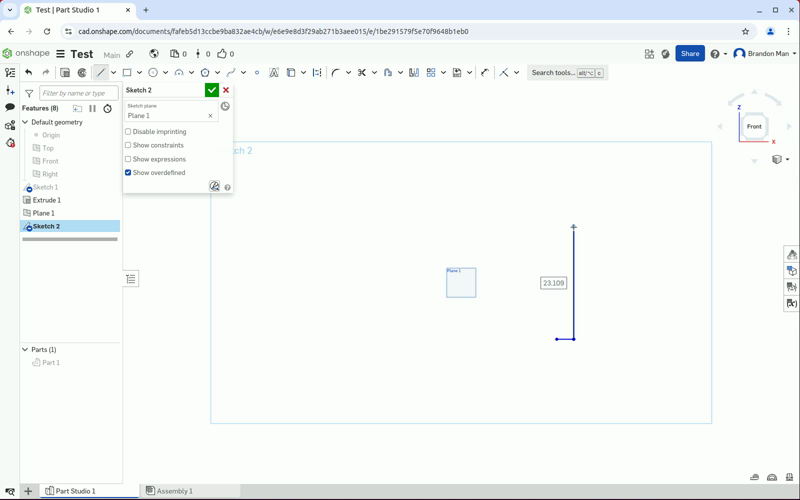
mouse_move(589, 226)
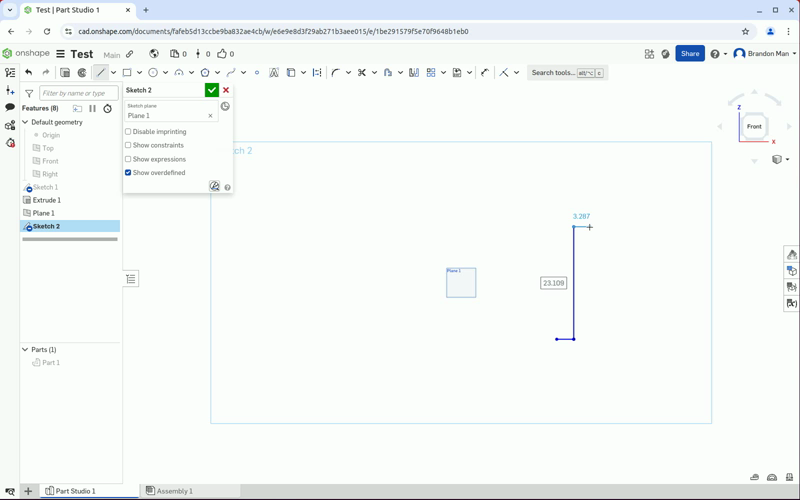
mouse_move(556, 226)
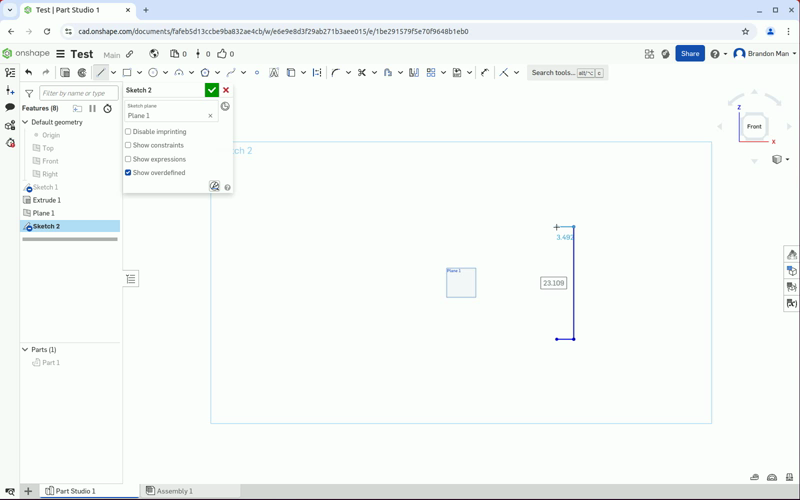
click(556, 226)
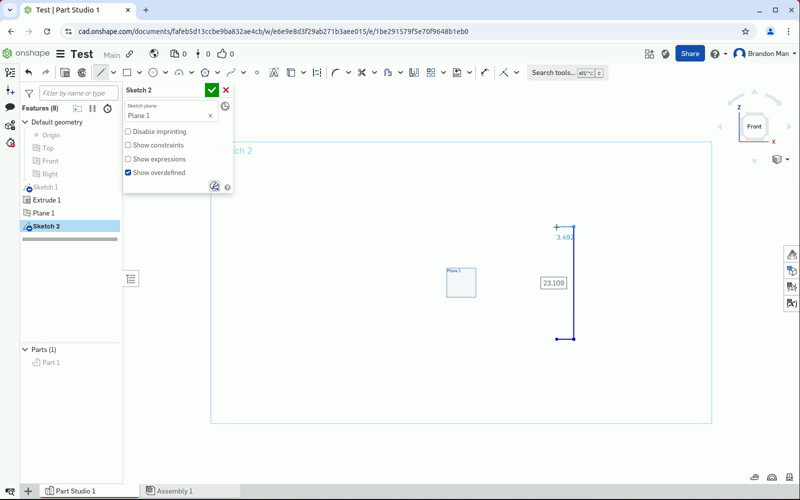
key_up(shift)
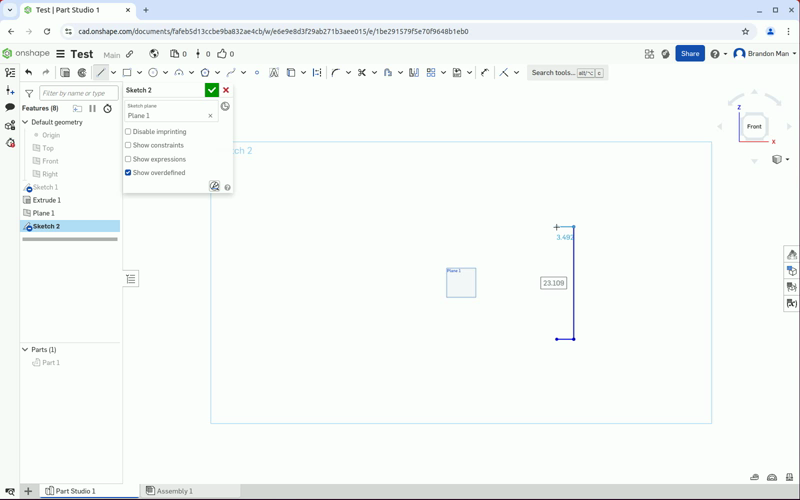
key_down(shift)
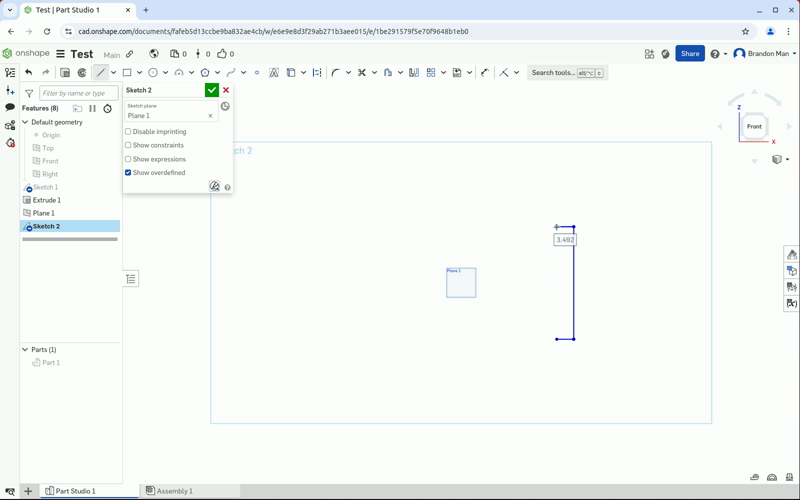
mouse_move(556, 339)
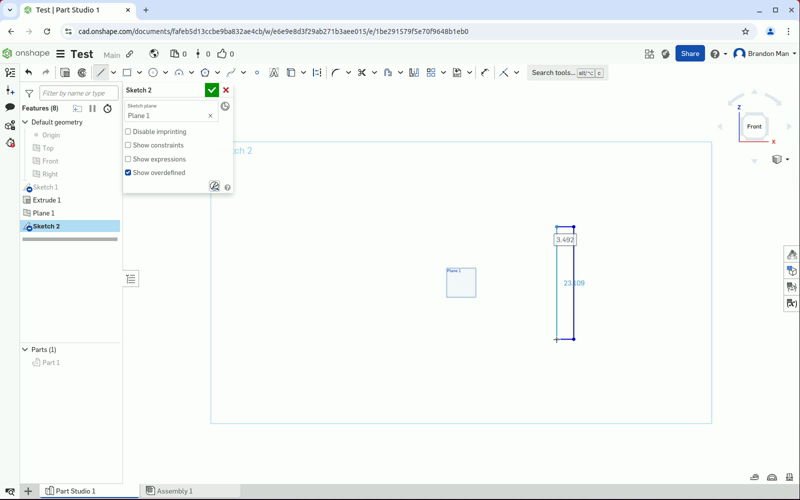
key_up(shift)
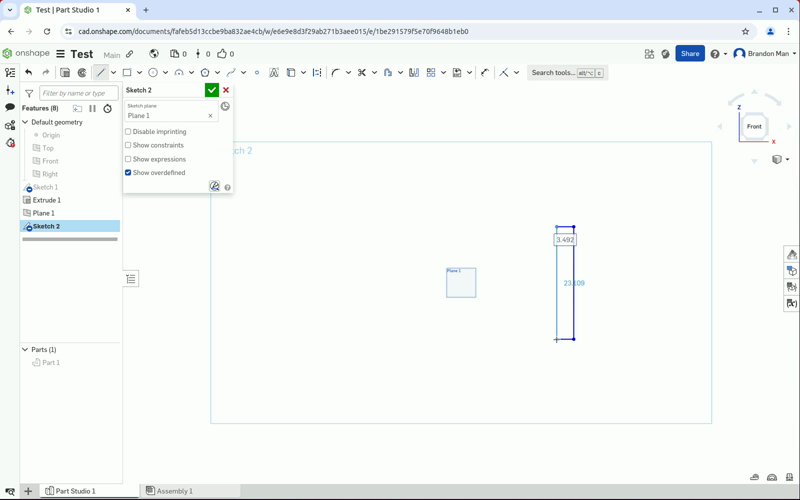
click(556, 339)
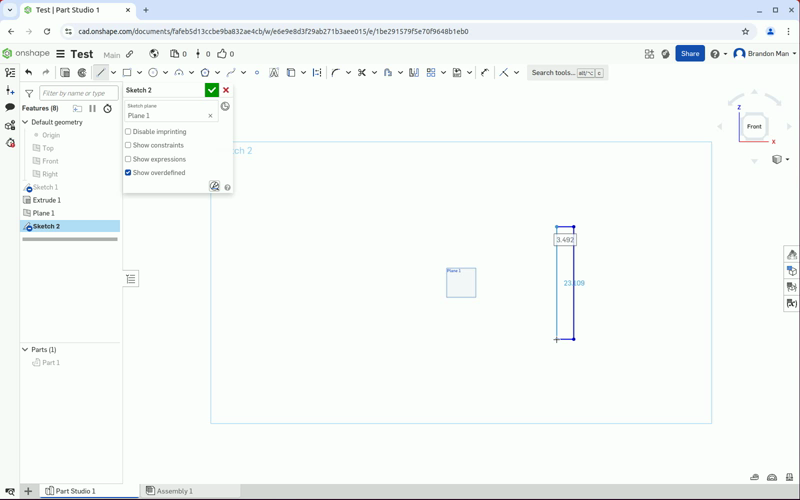
key(esc)
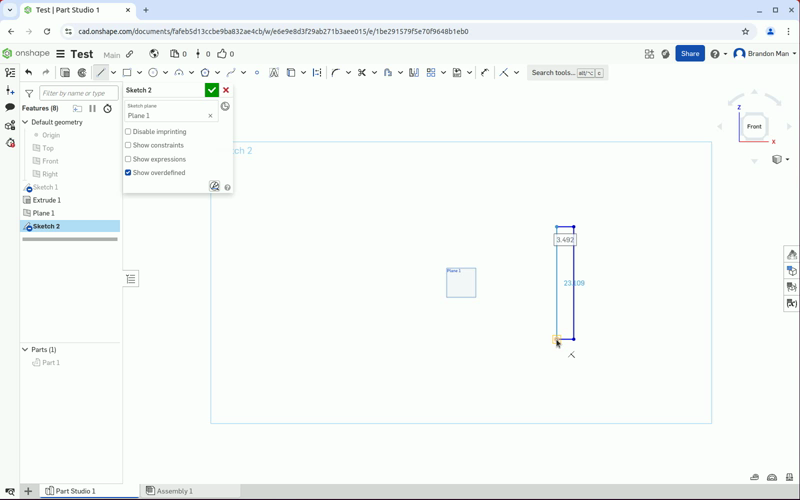
mouse_move(566, 295)
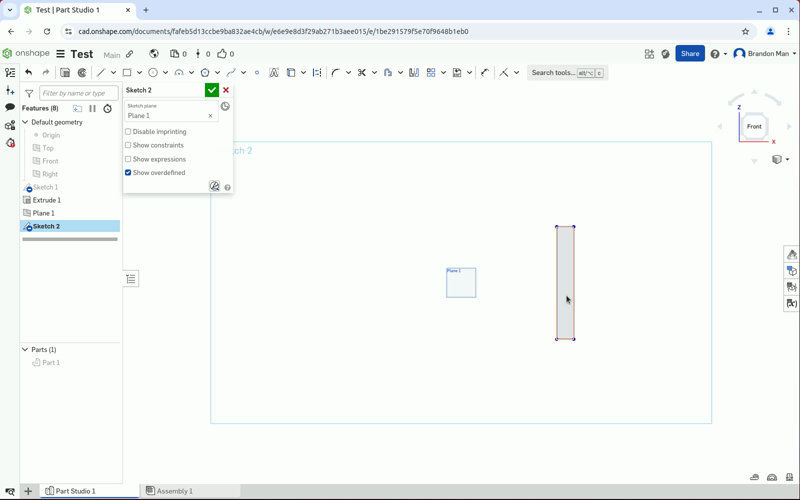
click(566, 295)
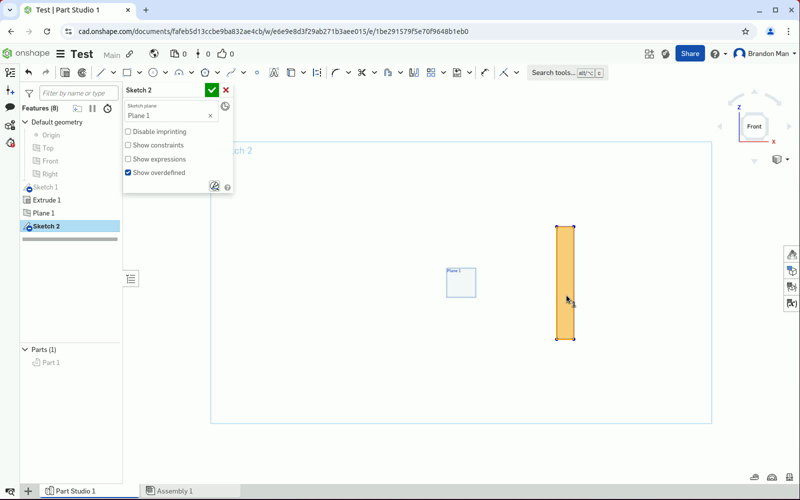
mouse_move(73, 352)
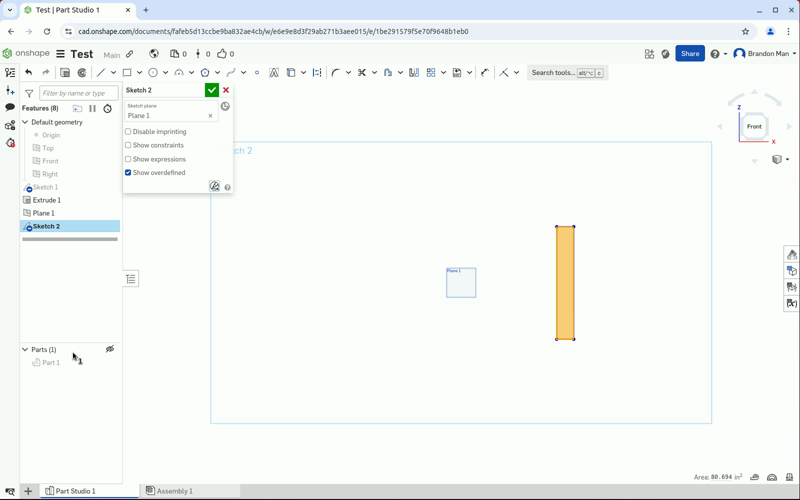
key(shift+y)
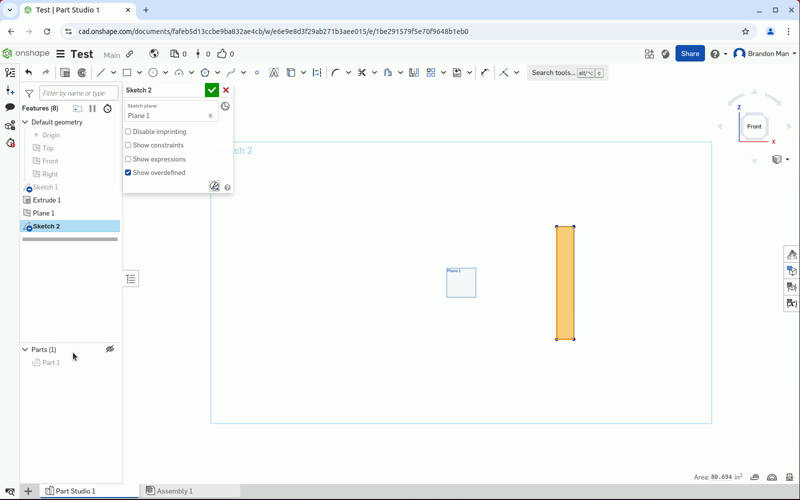
key(shift+e)
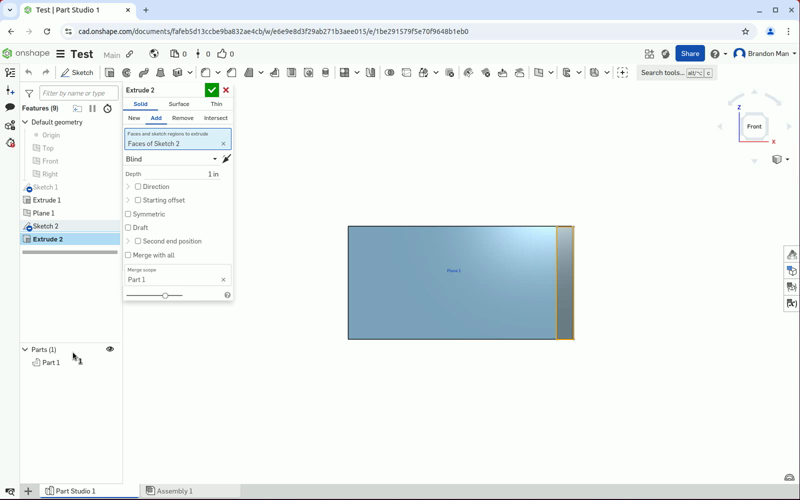
mouse_move(143, 106)
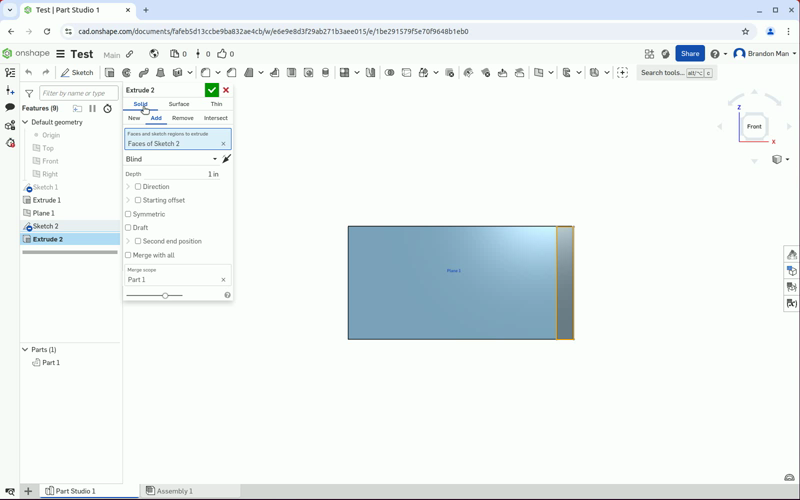
click(143, 106)
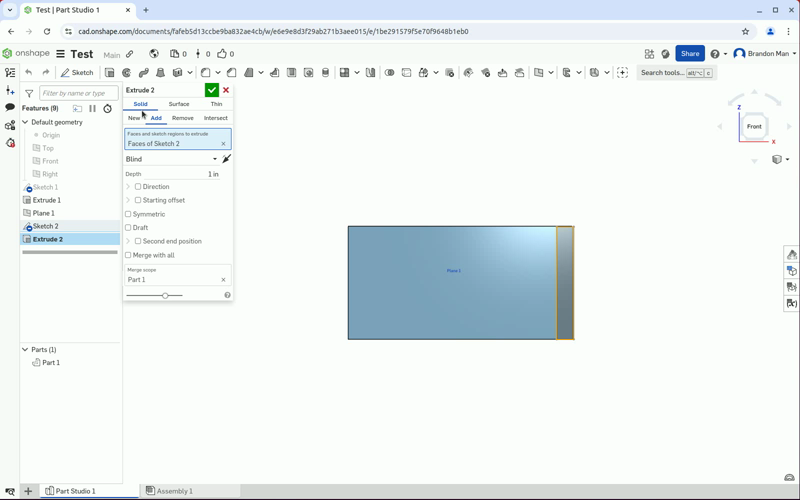
mouse_move(137, 120)
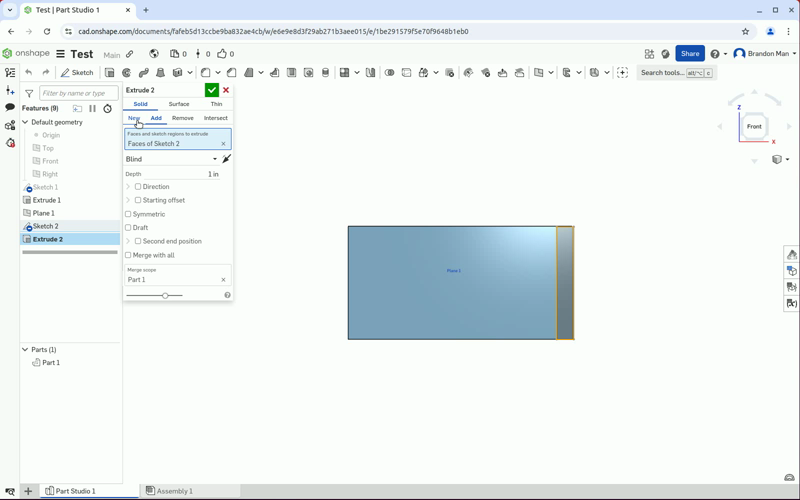
click(137, 120)
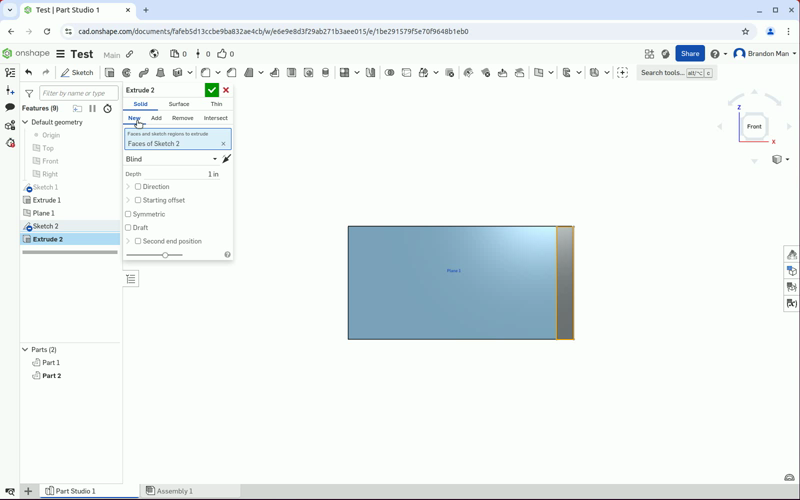
key(tab, 4)
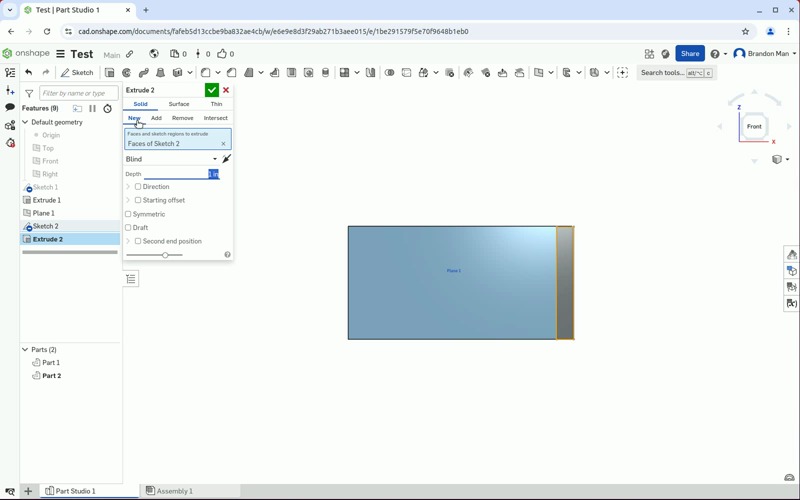
text(8.184)
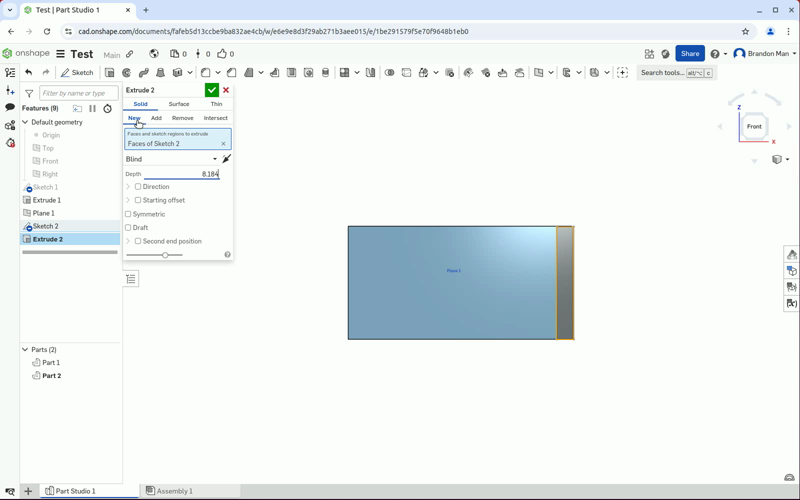
key(enter)
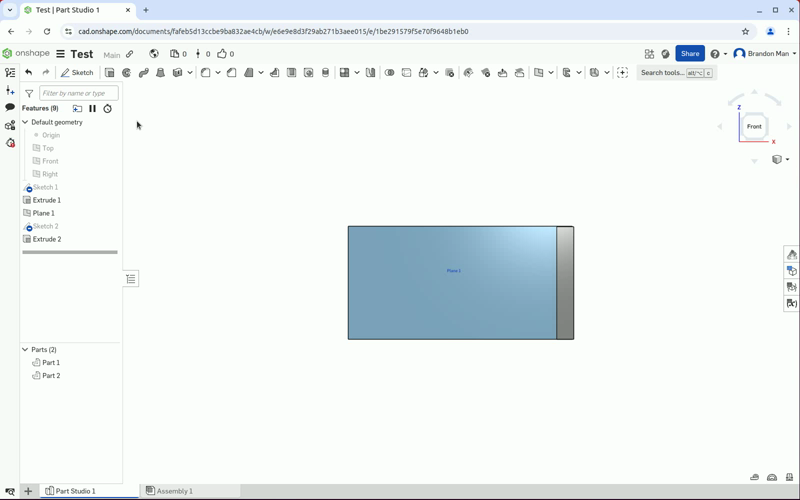
key(shift+h)
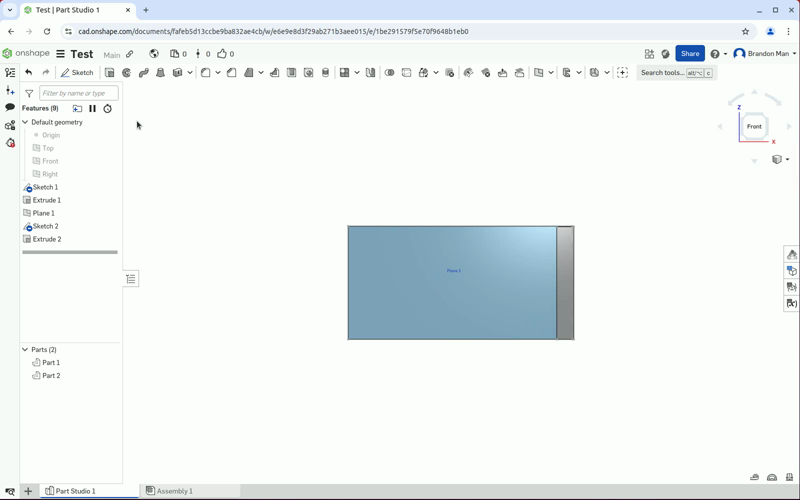
key(shift+h)
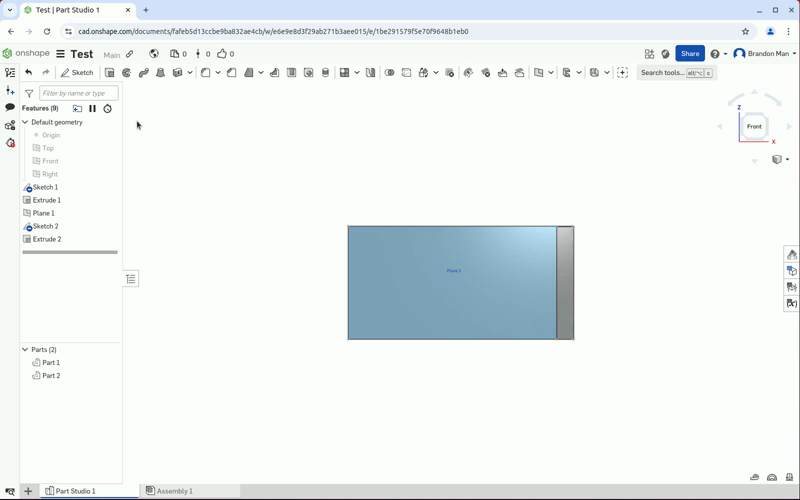
key(shift+7)
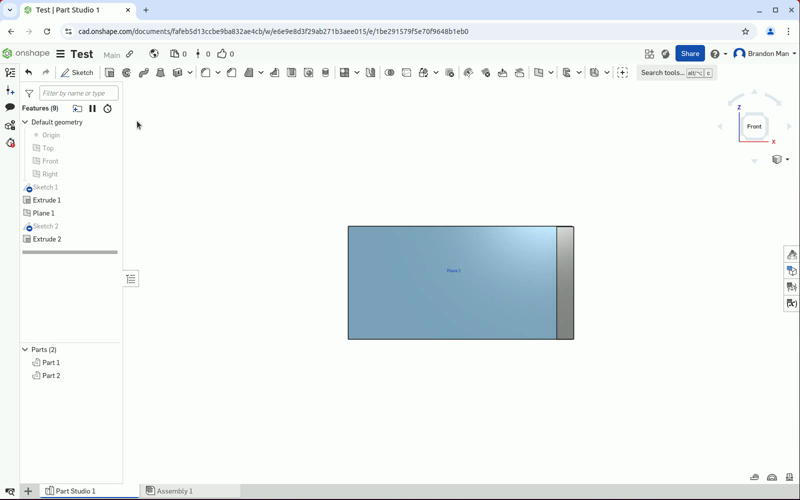
key(left, 2)
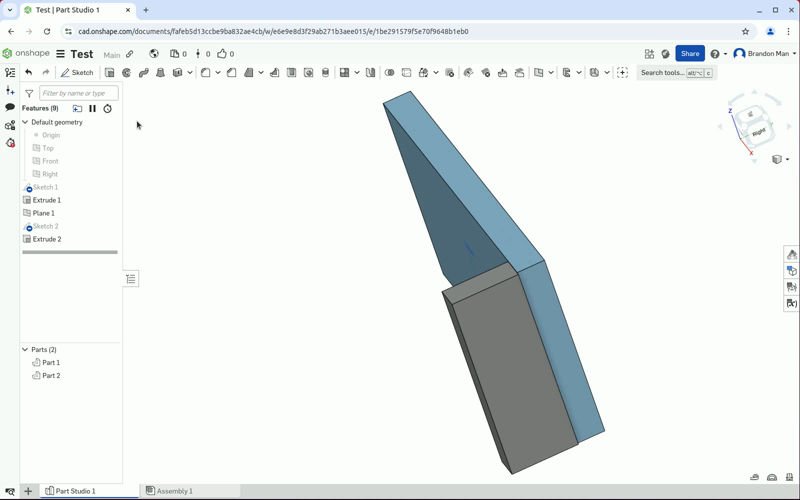
key(down, 2)
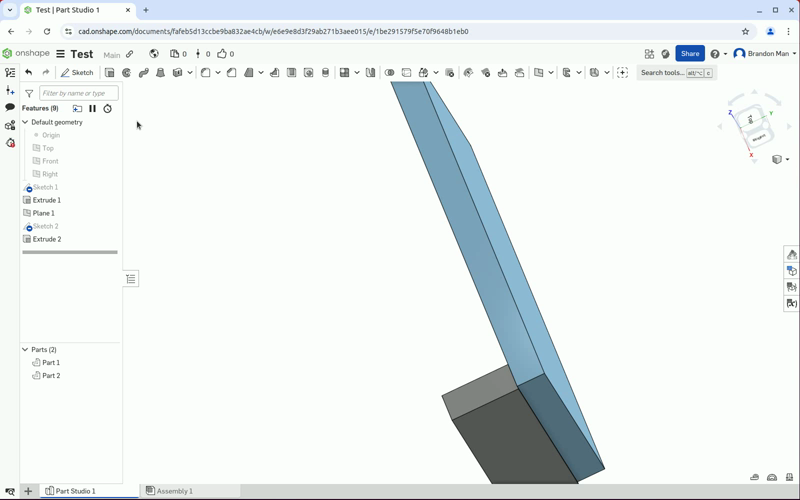
key(up, 2)
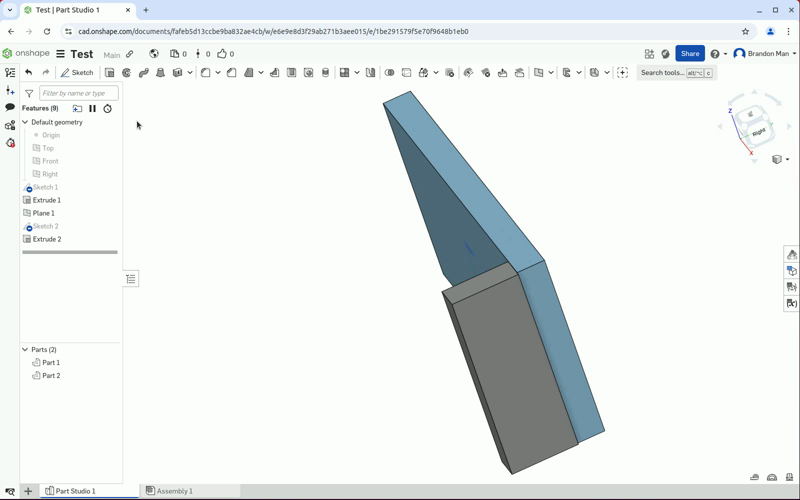
key(right, 2)
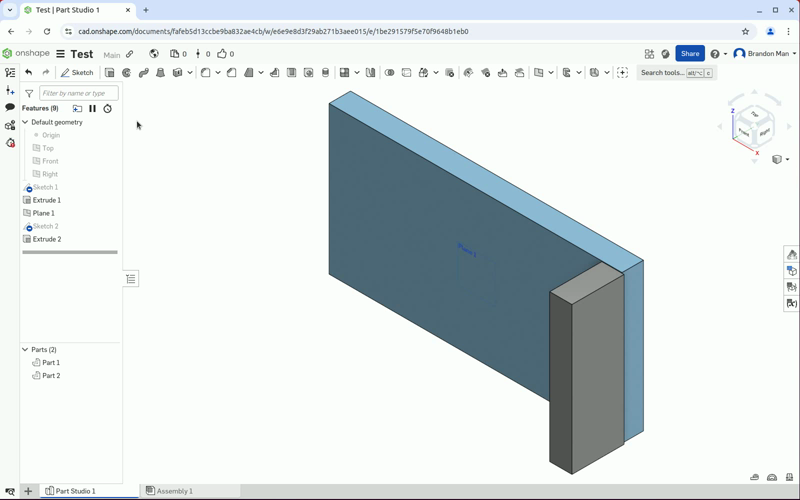
mouse_move(73, 189)
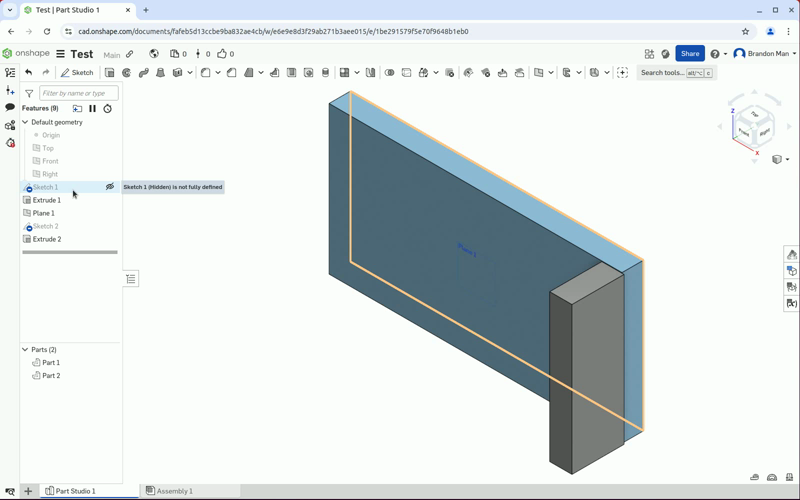
click(73, 189)